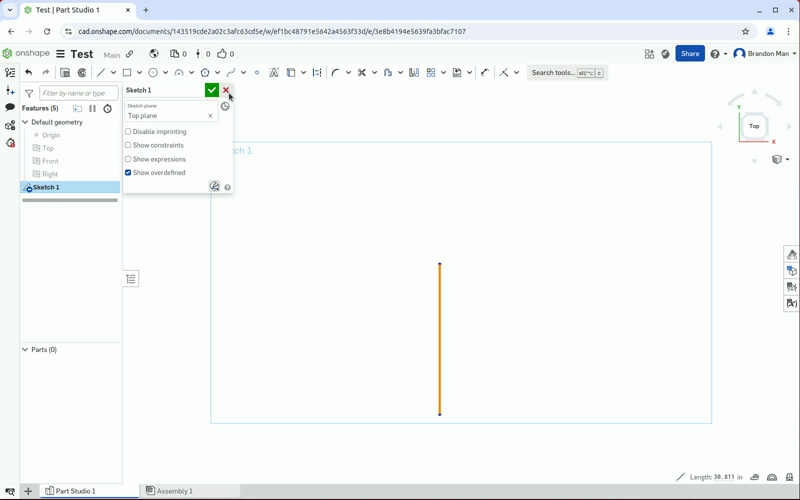
key(shift+h)
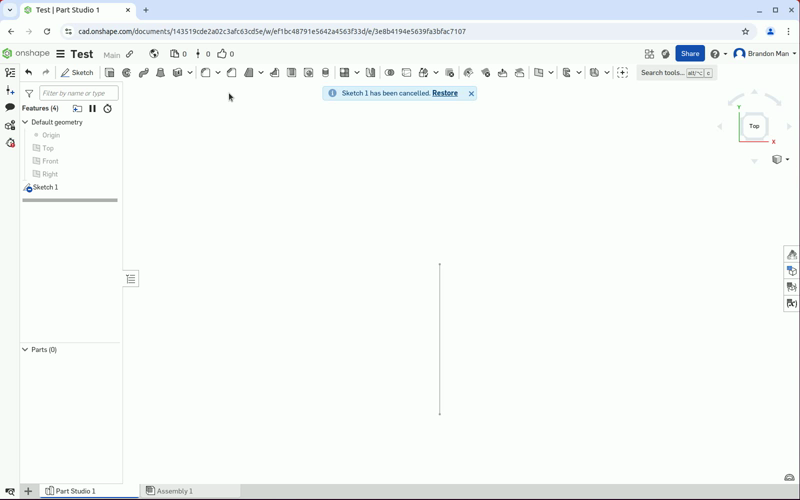
mouse_move(73, 352)
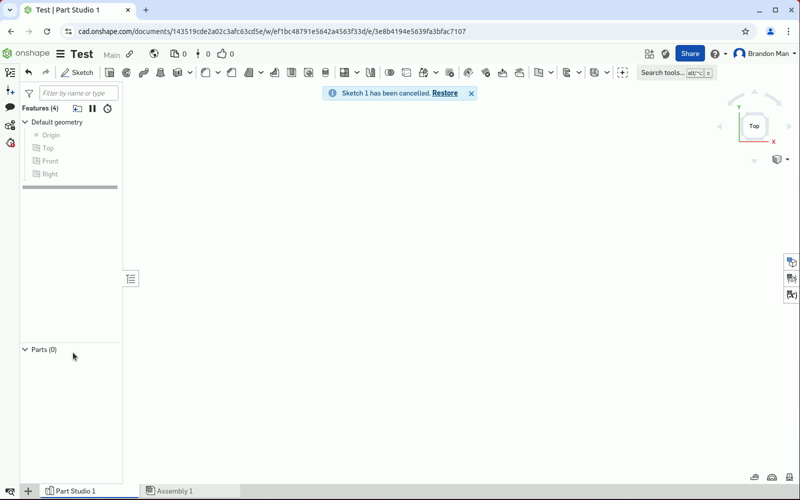
key(y)
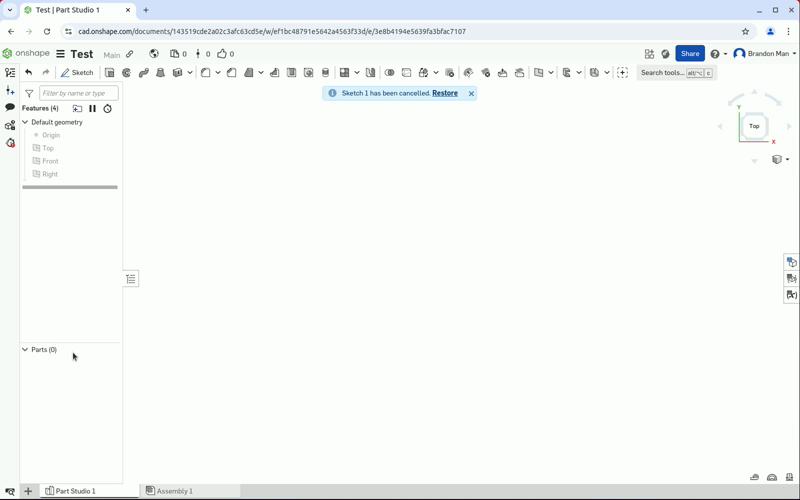
key(shift+p)
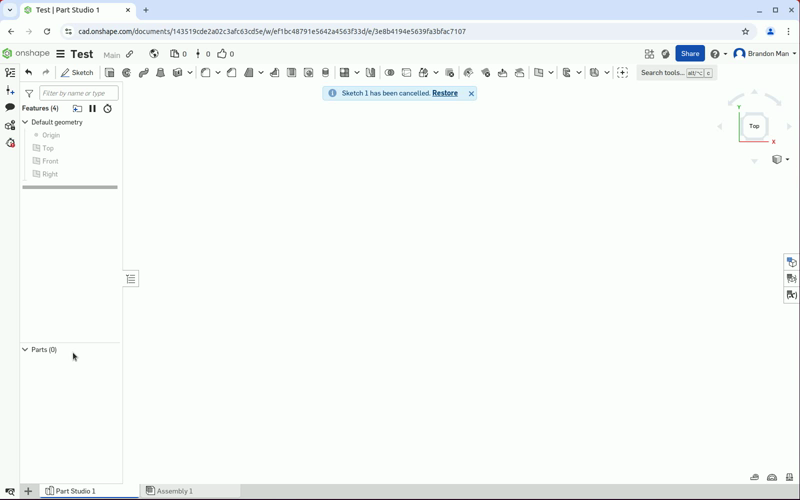
key(space)
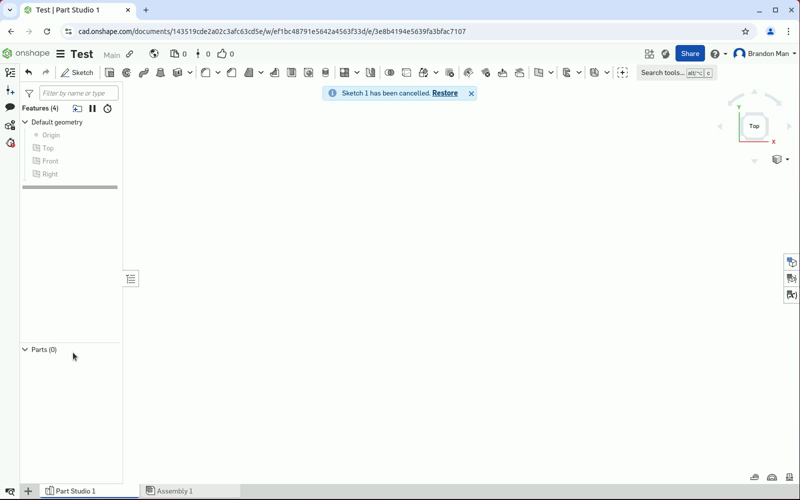
key_down(shift)
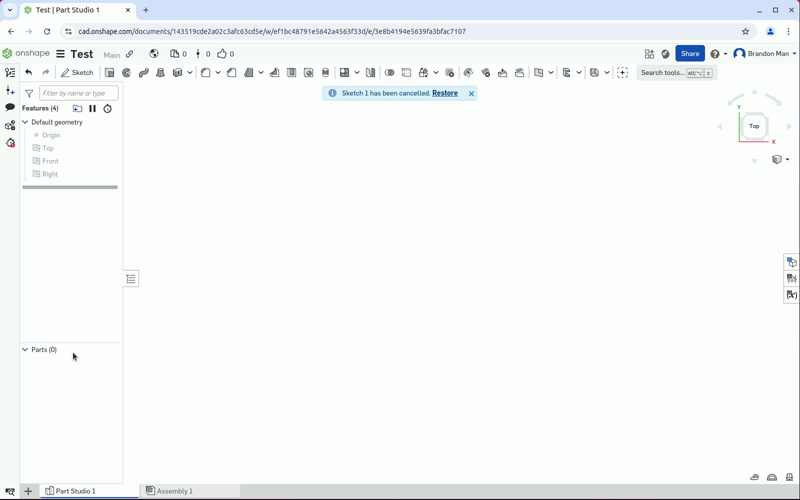
key(up)
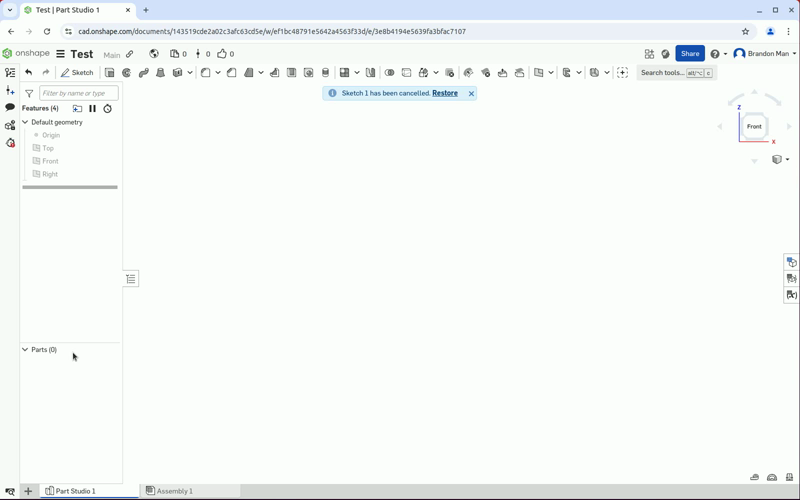
key_up(shift)
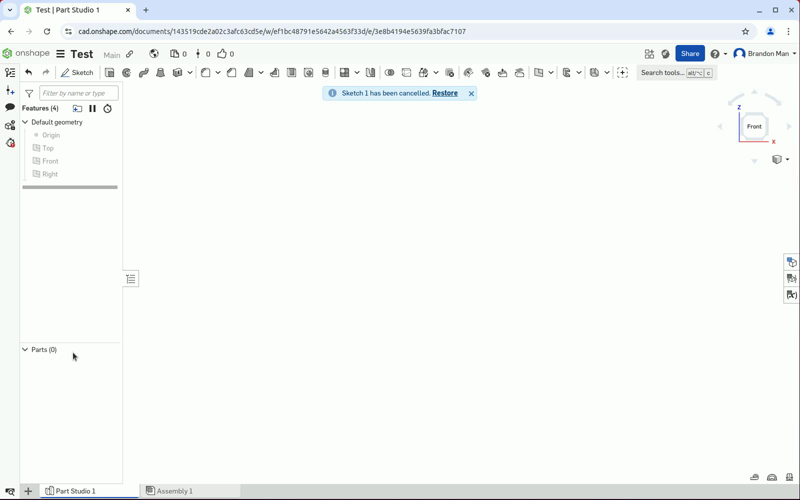
mouse_move(73, 352)
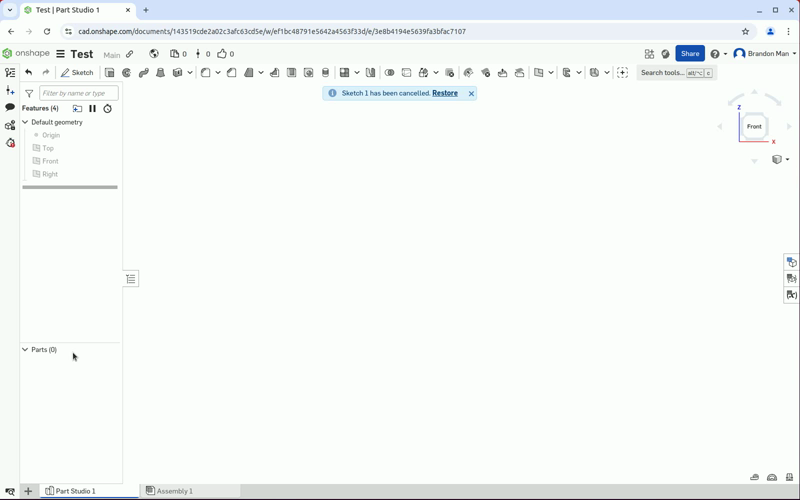
key(shift+y)
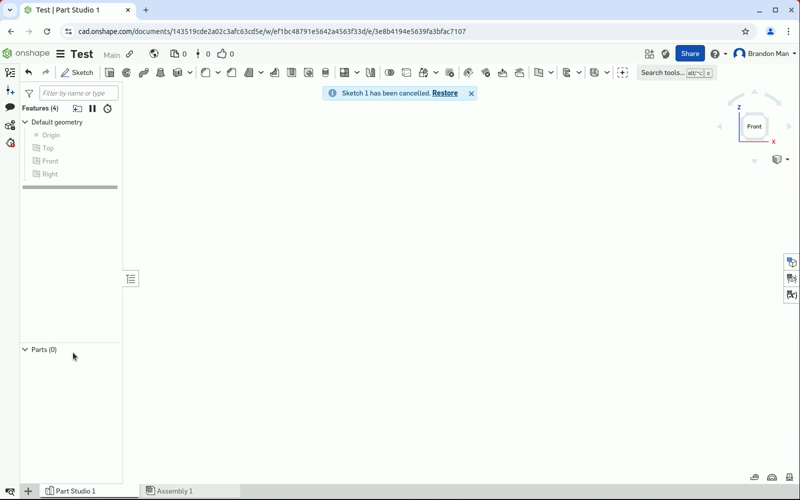
key(shift+s)
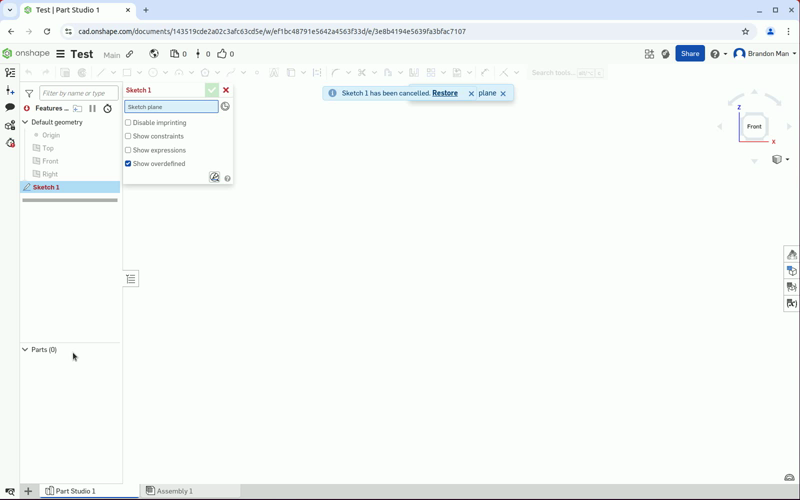
mouse_move(73, 163)
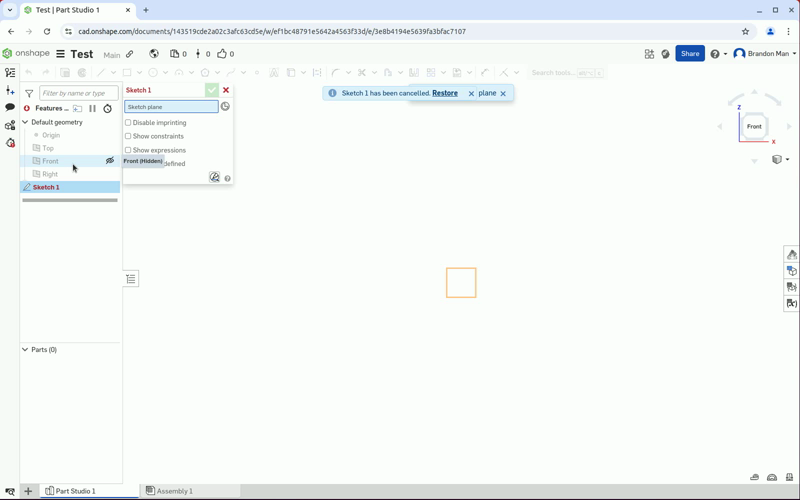
click(73, 163)
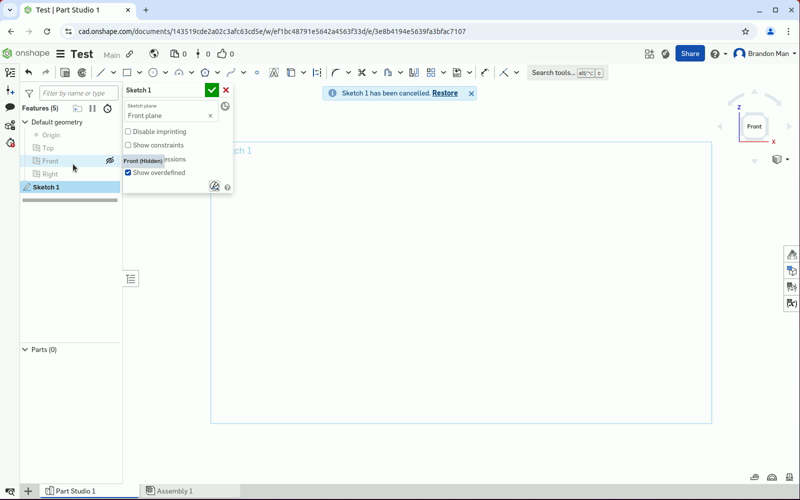
mouse_move(73, 352)
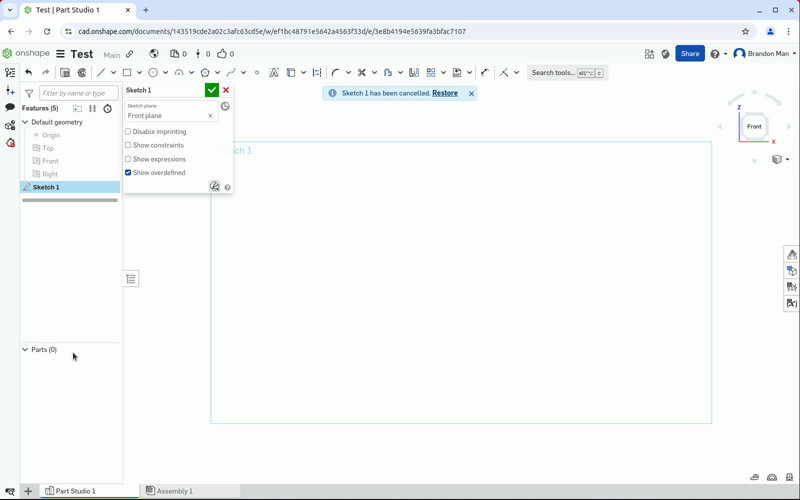
key(y)
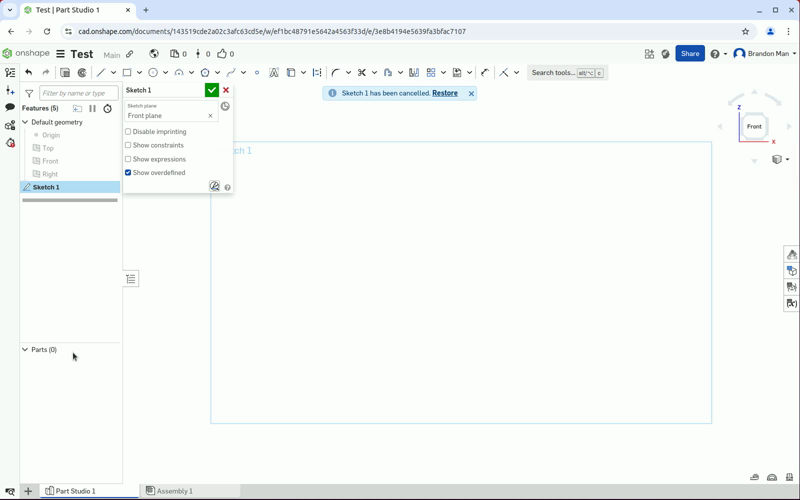
key(l)
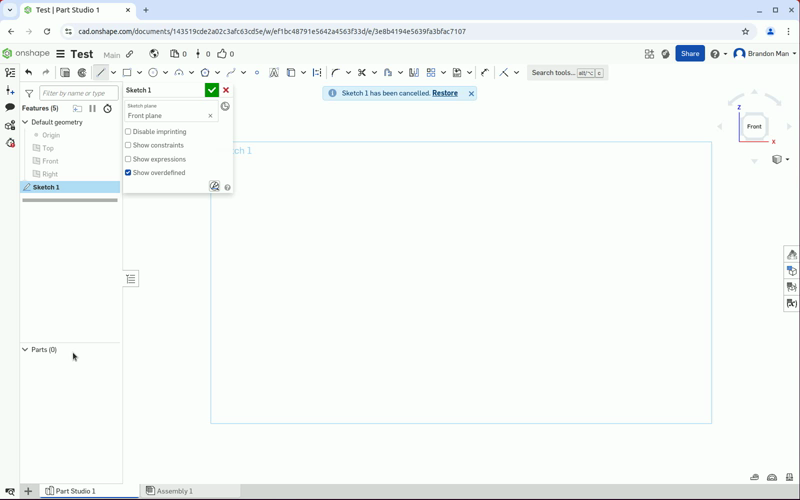
key_down(shift)
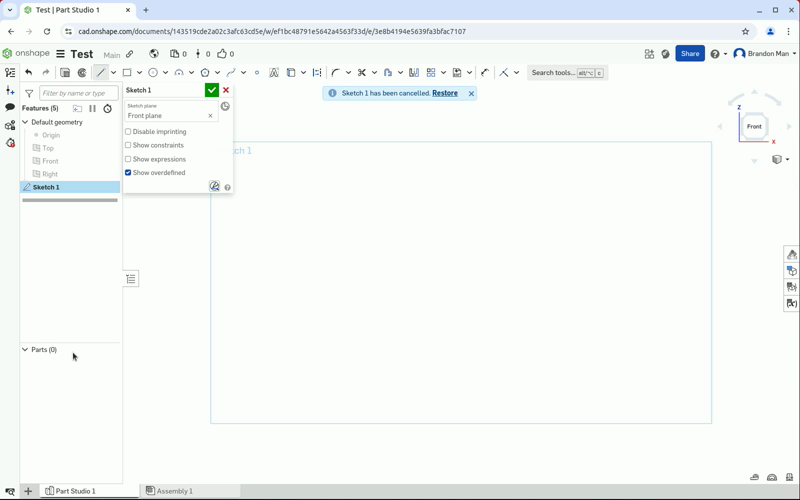
mouse_move(460, 282)
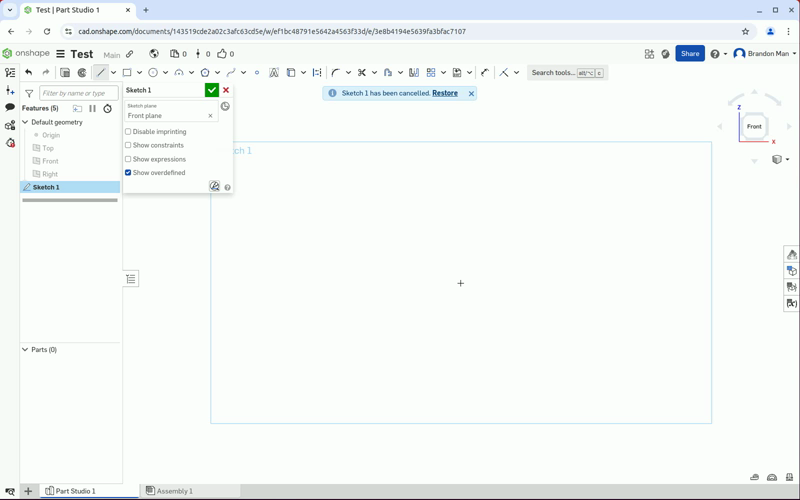
click(460, 282)
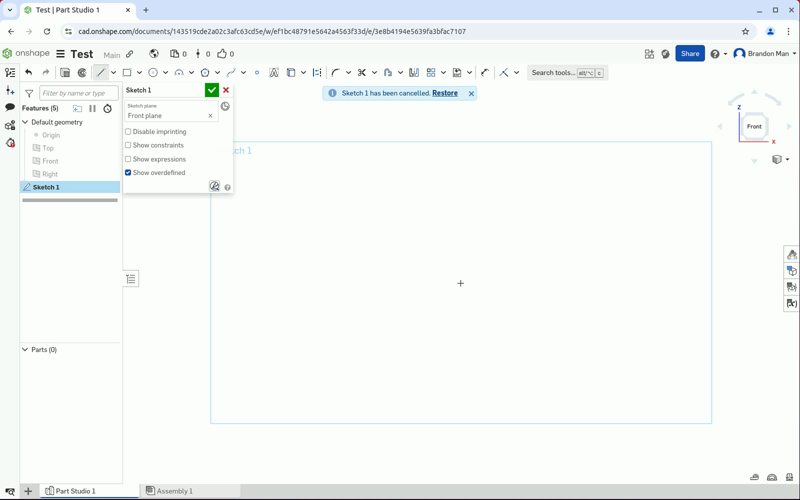
key_up(shift)
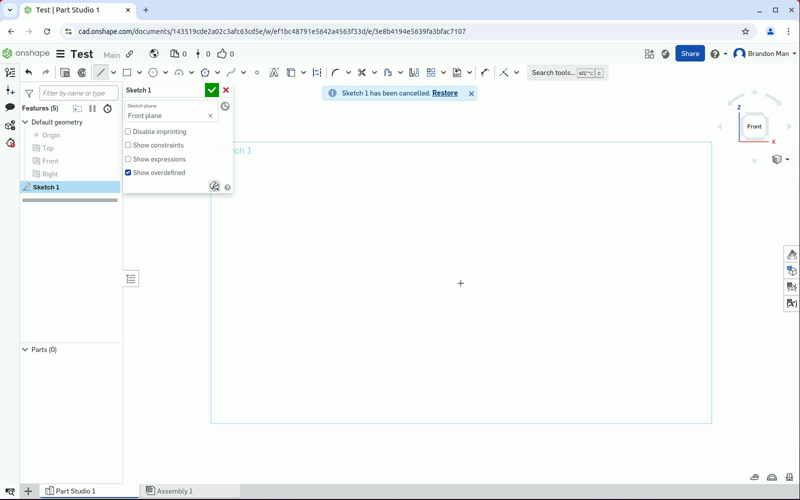
key_down(shift)
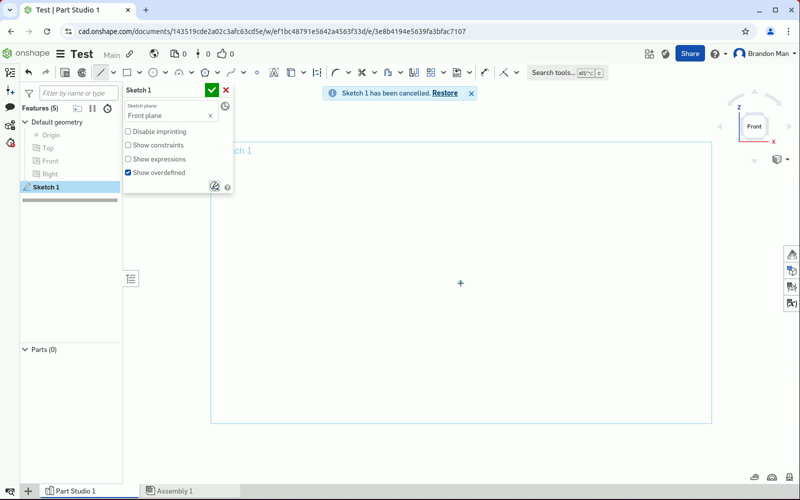
mouse_move(573, 282)
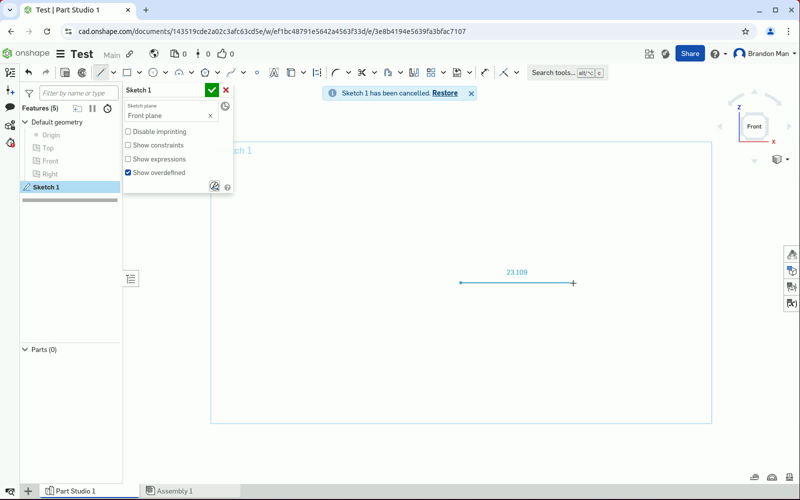
click(573, 282)
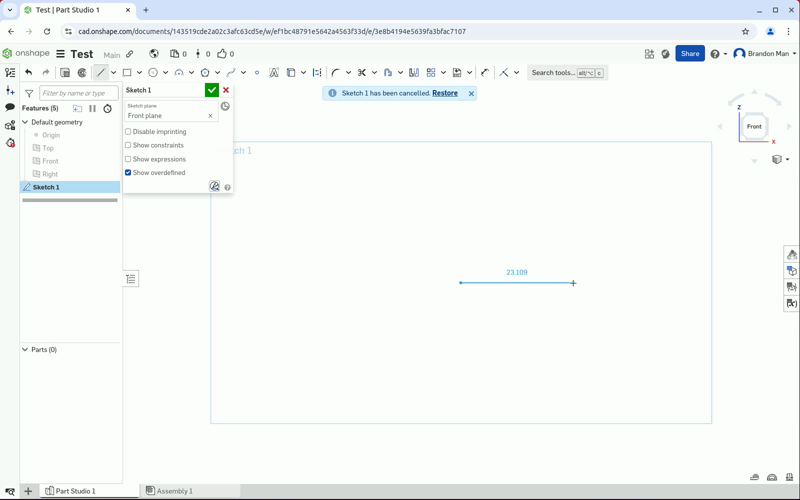
key_up(shift)
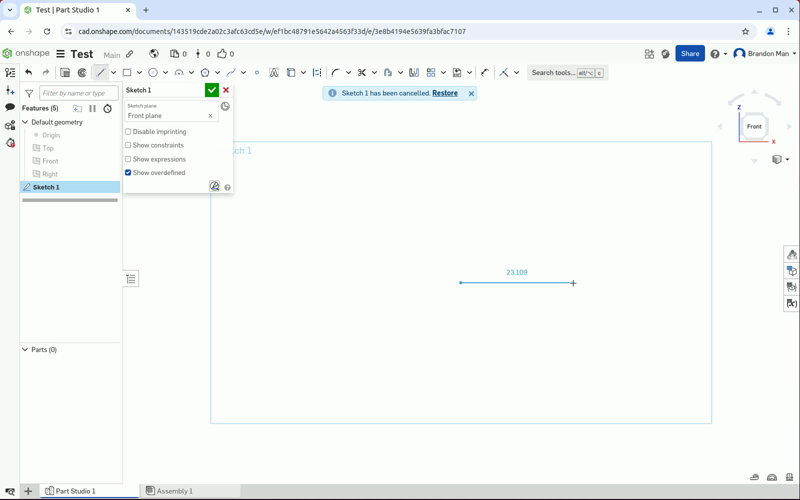
key_down(shift)
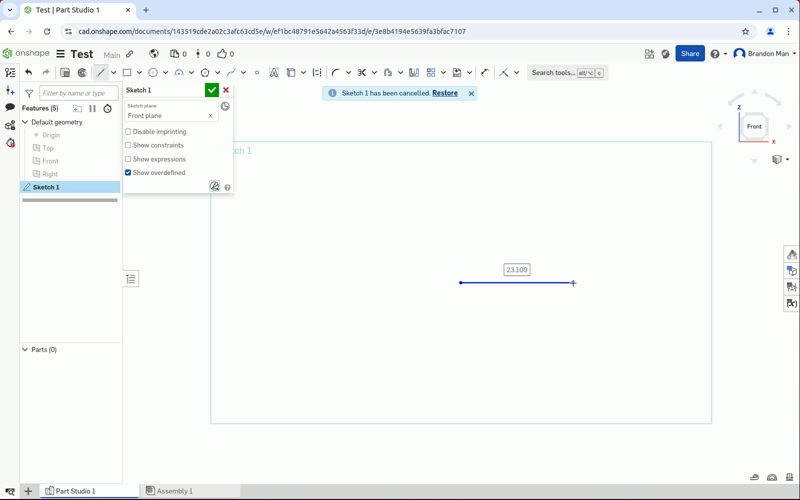
mouse_move(573, 209)
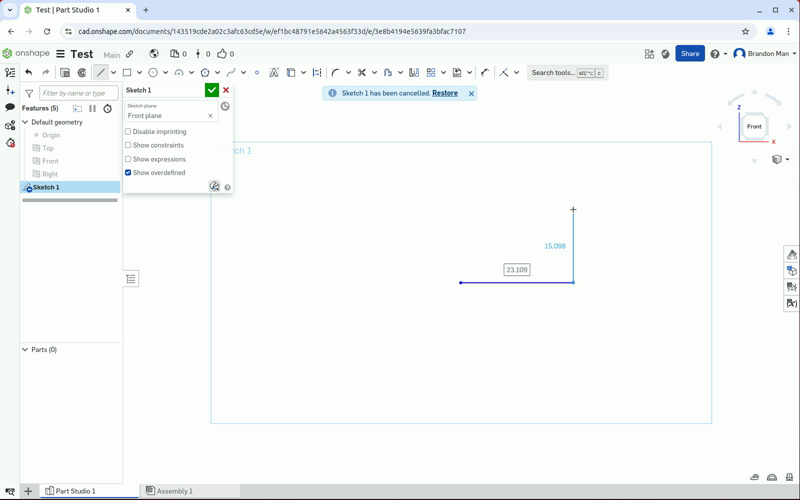
click(573, 209)
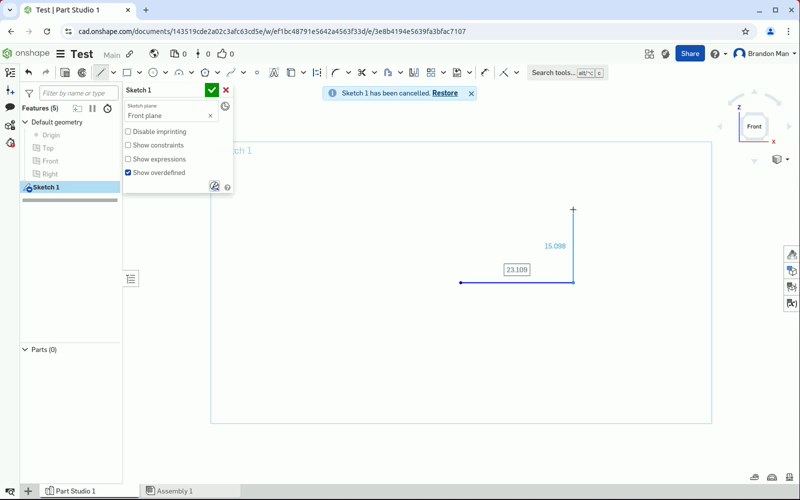
key_up(shift)
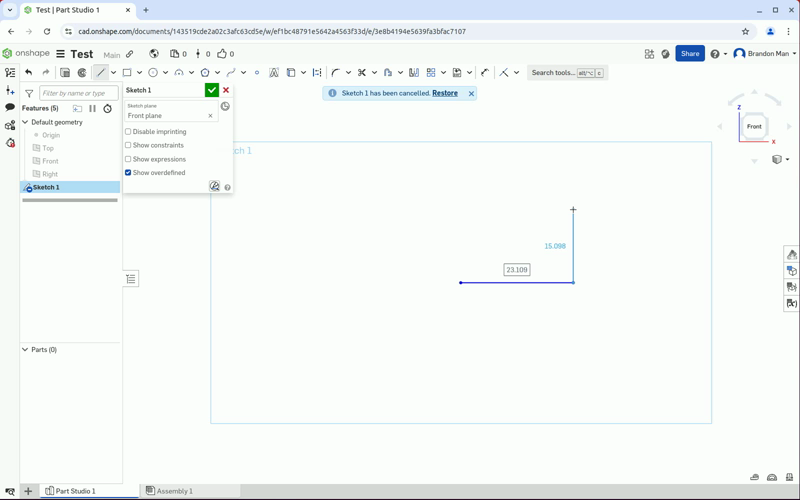
key_down(shift)
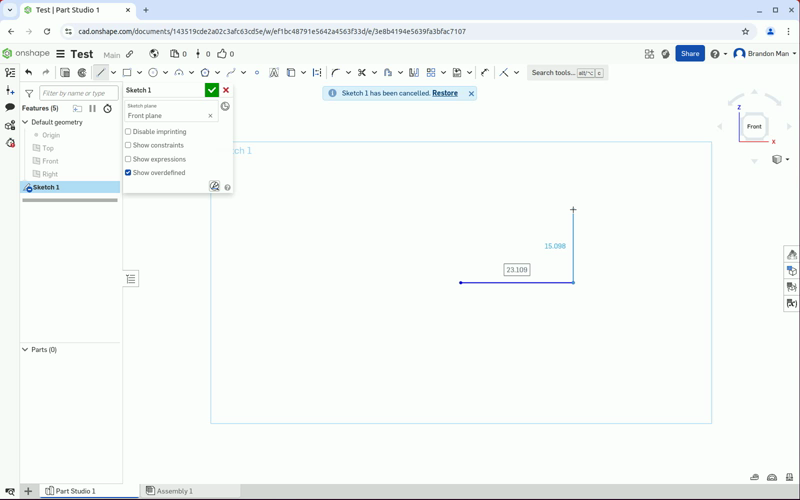
mouse_move(589, 209)
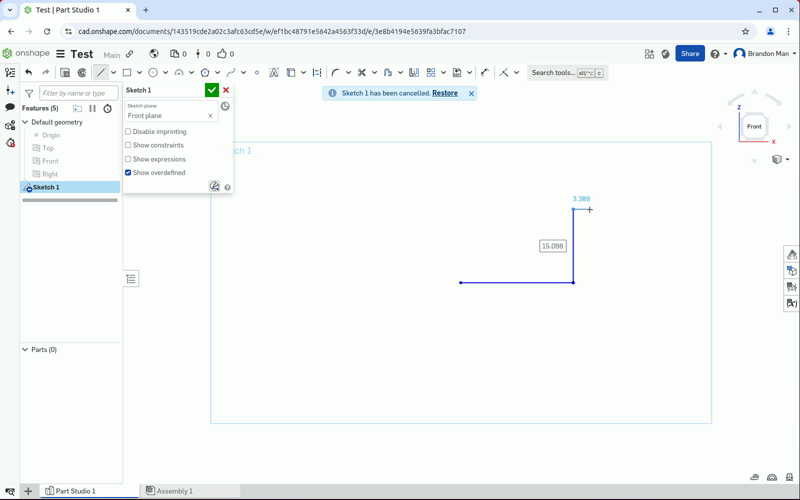
mouse_move(550, 209)
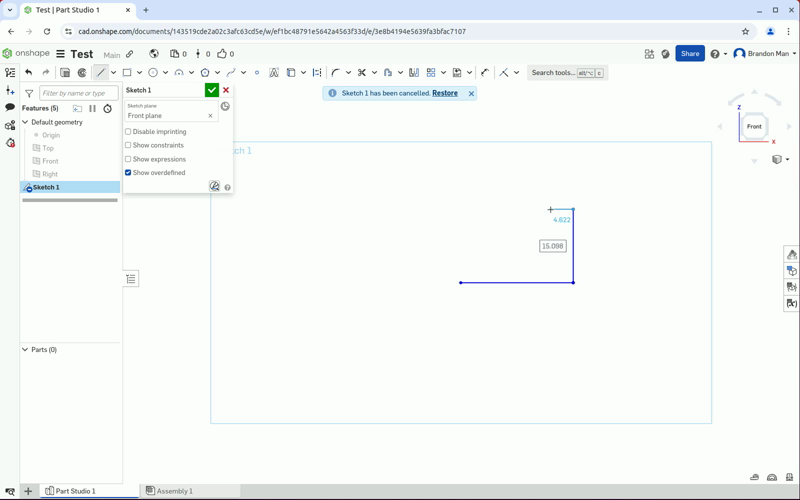
click(550, 209)
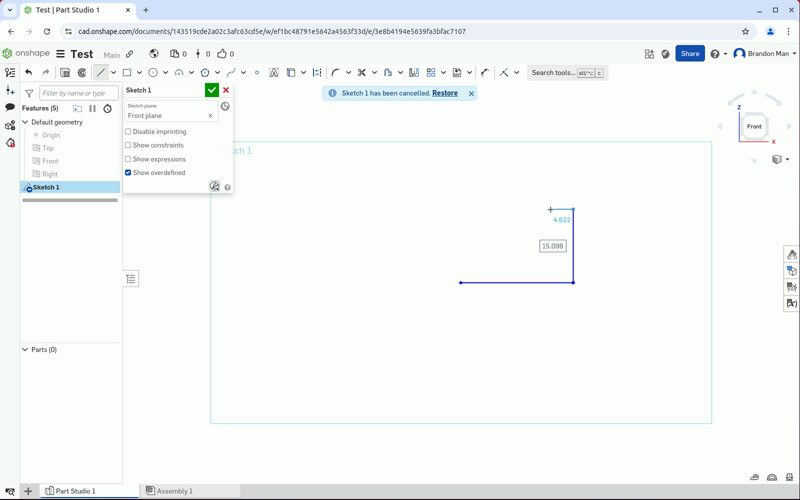
key_up(shift)
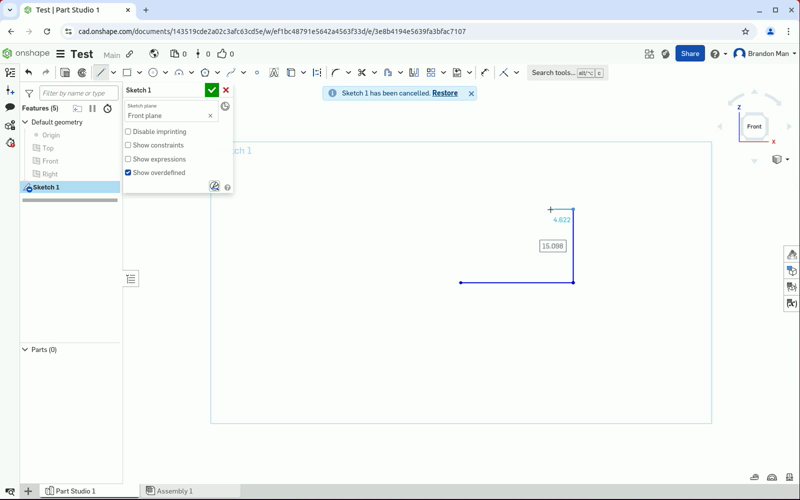
key_down(shift)
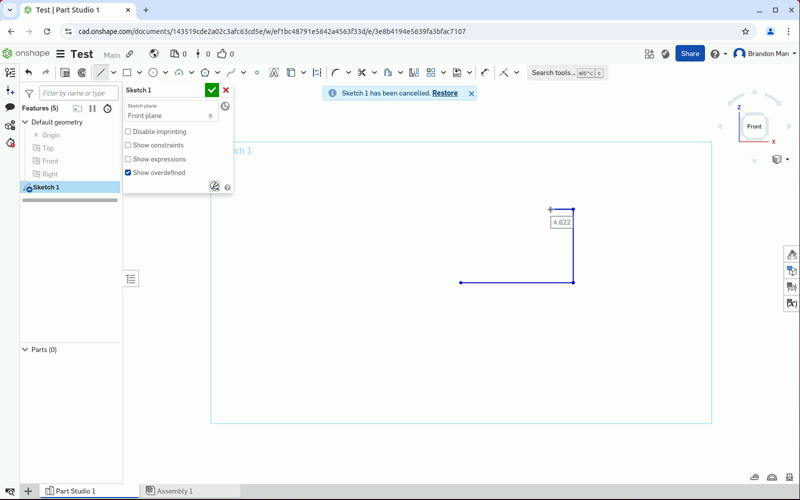
mouse_move(580, 209)
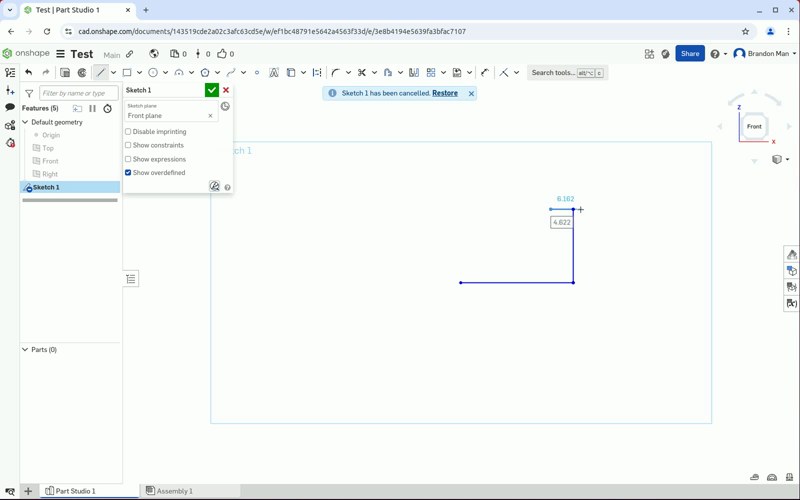
mouse_move(550, 260)
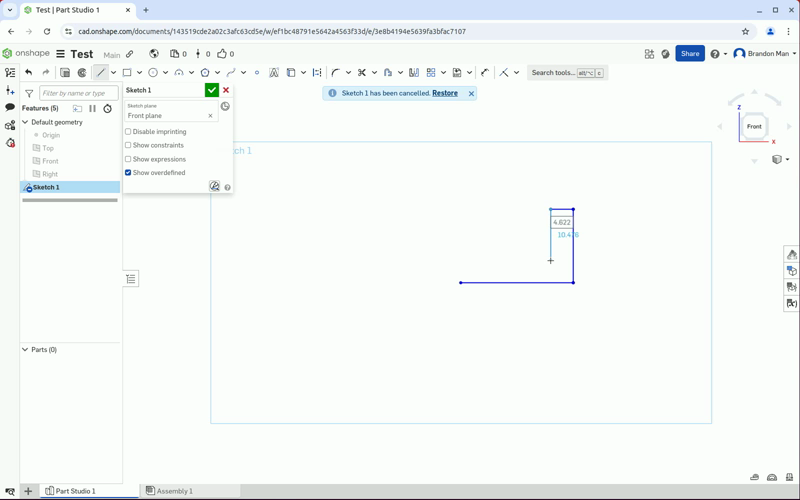
click(550, 260)
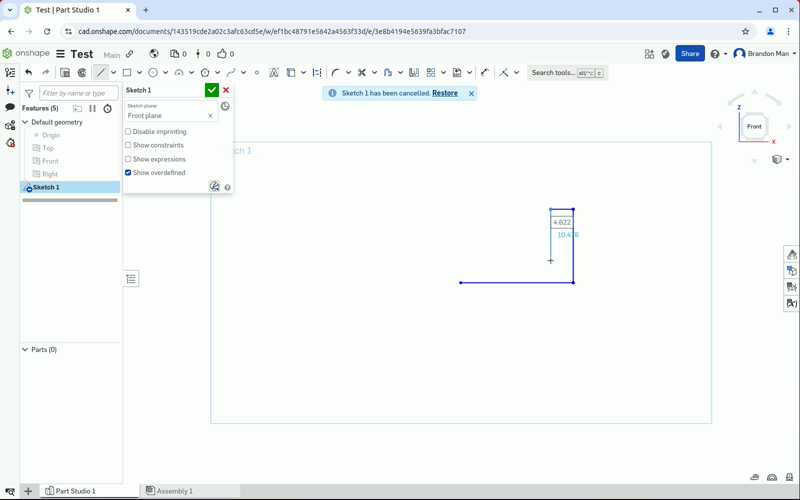
key_up(shift)
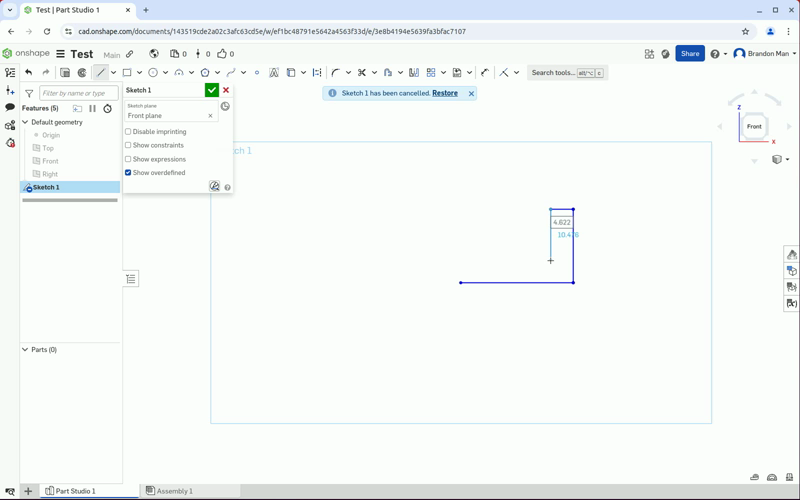
key_down(shift)
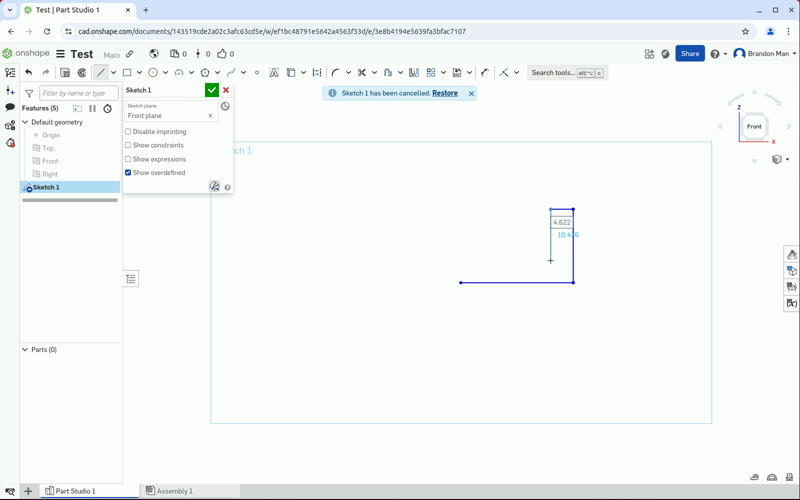
mouse_move(483, 260)
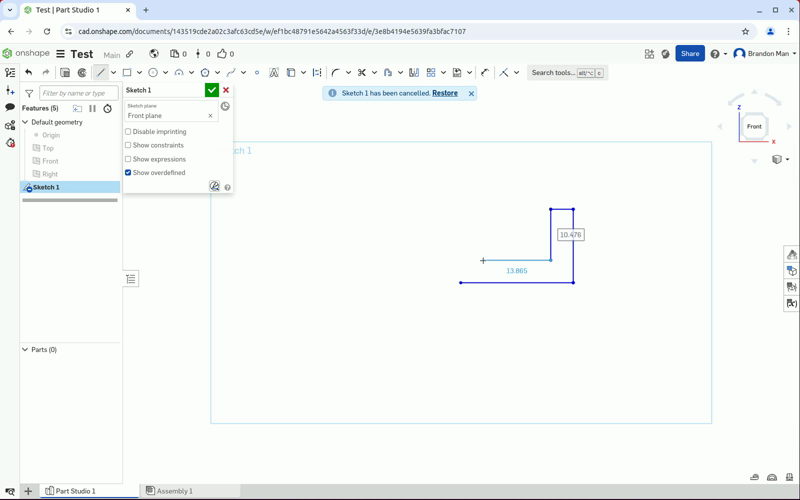
click(483, 260)
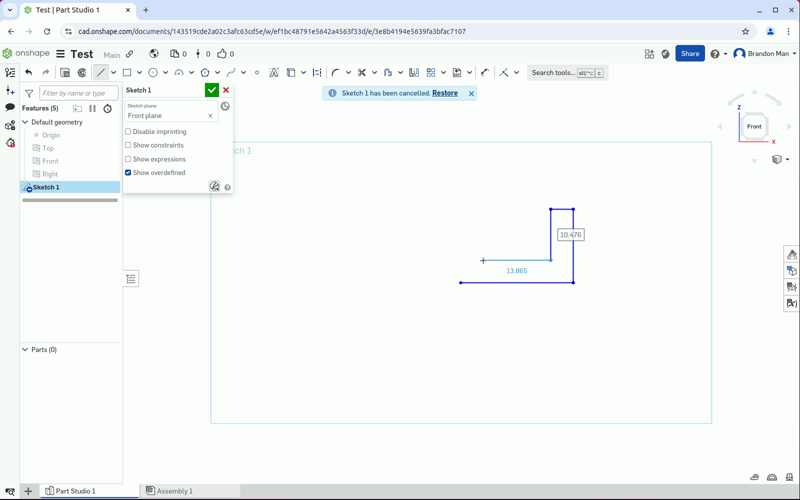
key_up(shift)
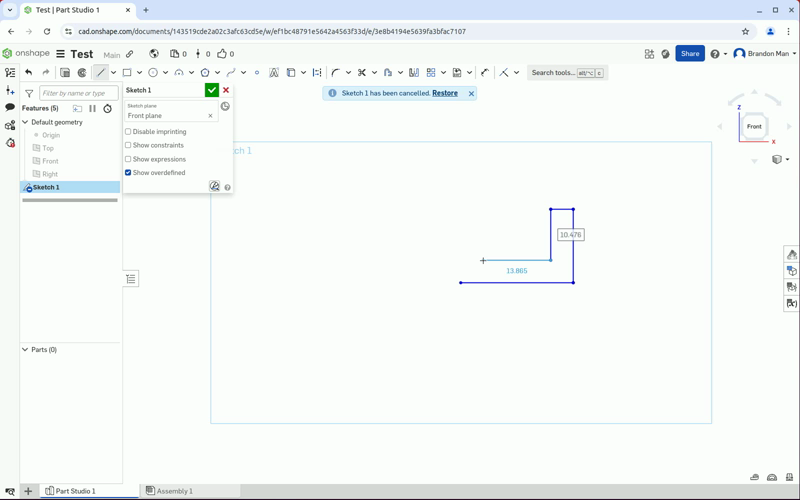
key_down(shift)
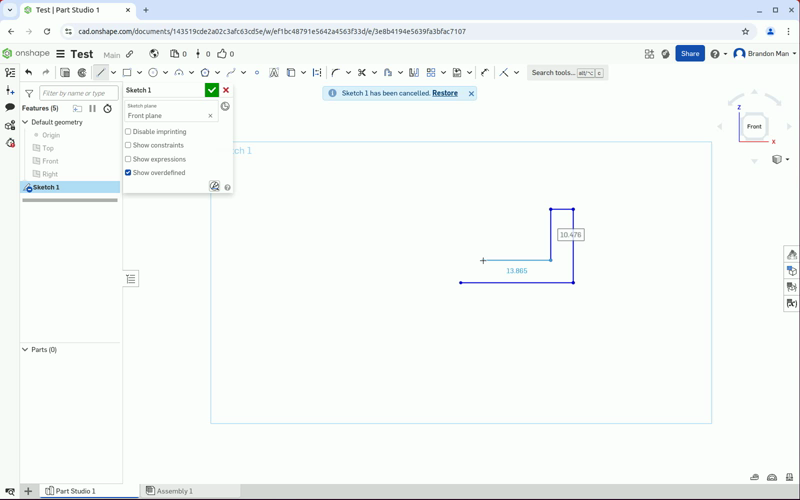
mouse_move(513, 260)
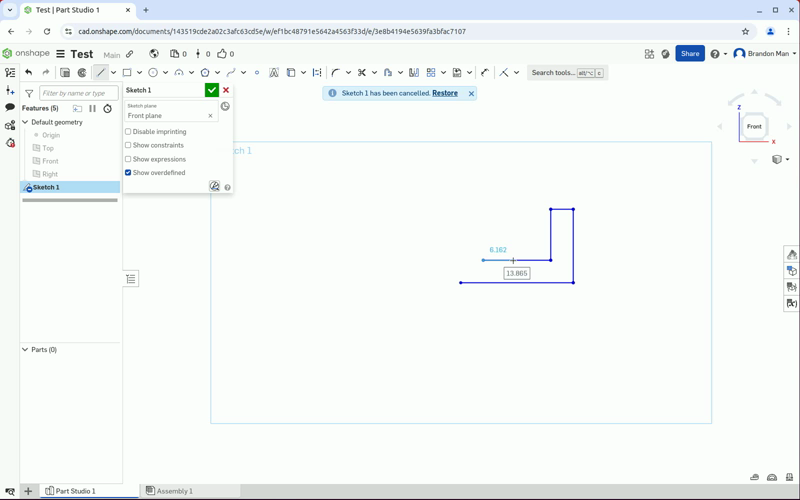
mouse_move(483, 209)
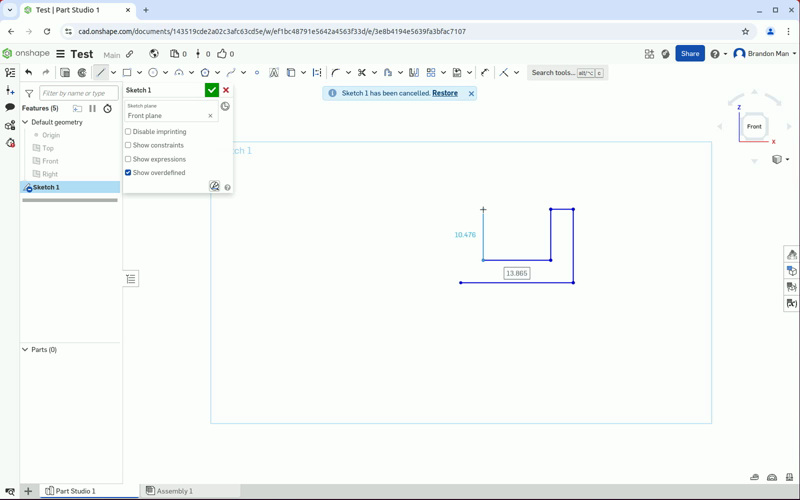
click(483, 209)
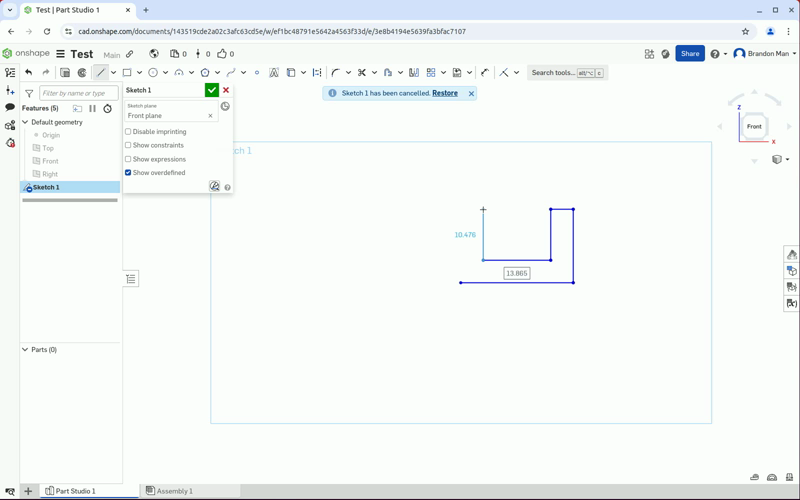
key_up(shift)
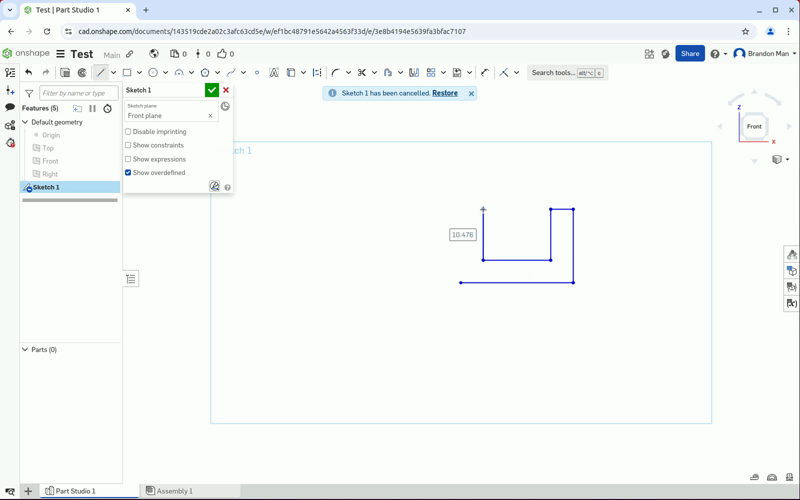
key_down(shift)
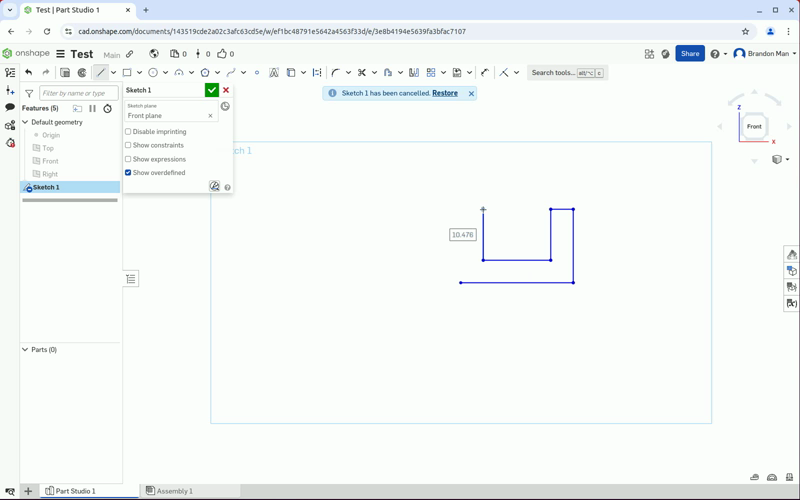
mouse_move(513, 209)
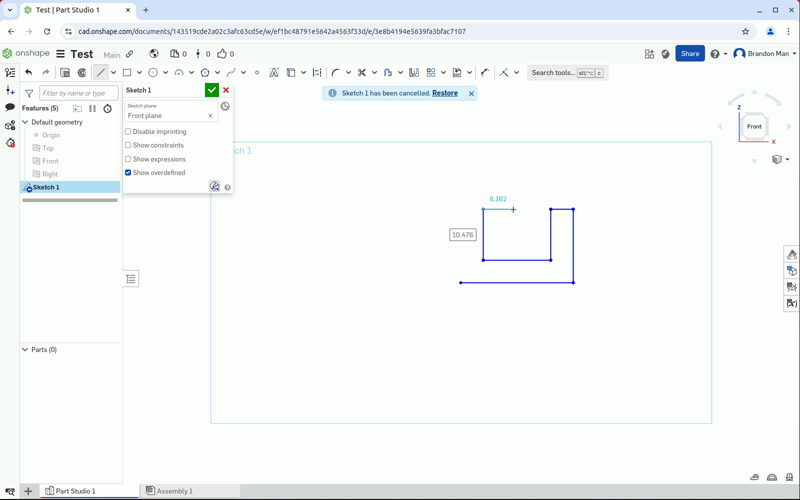
mouse_move(460, 209)
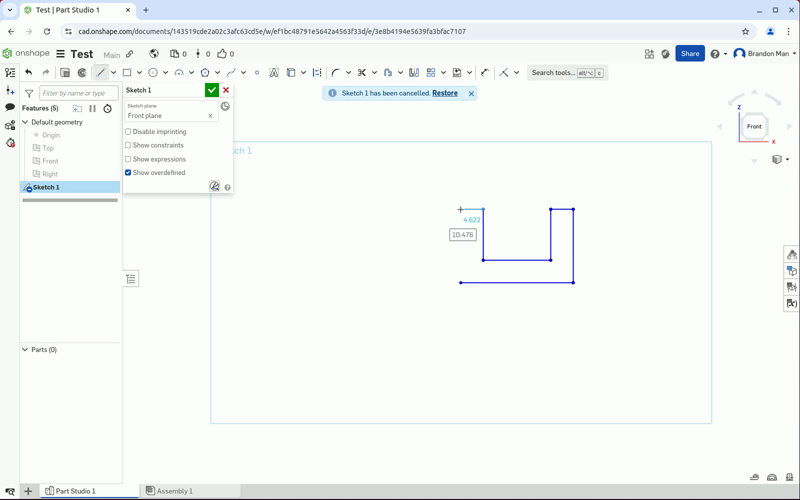
click(460, 209)
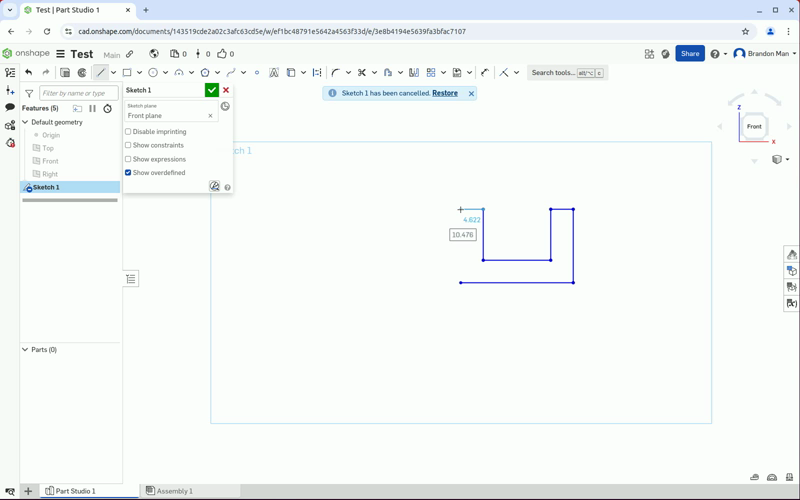
key_up(shift)
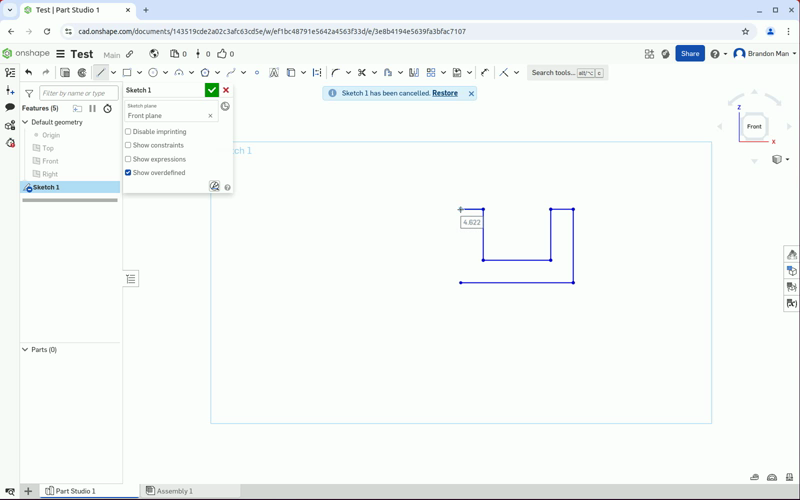
key_down(shift)
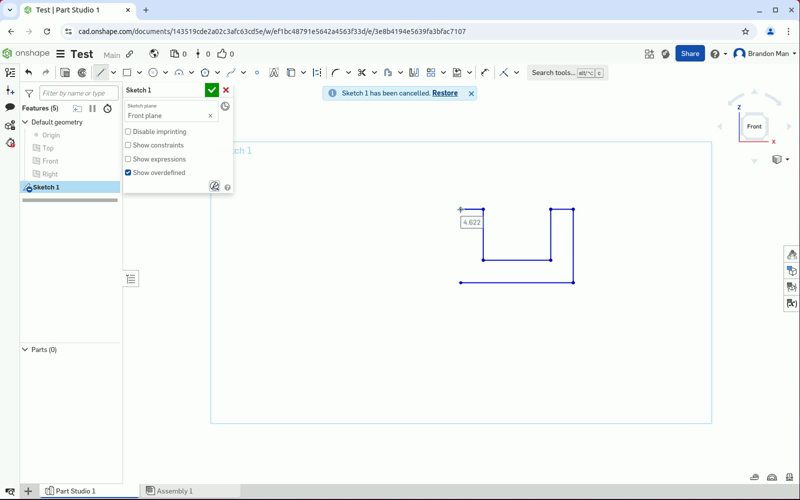
mouse_move(460, 282)
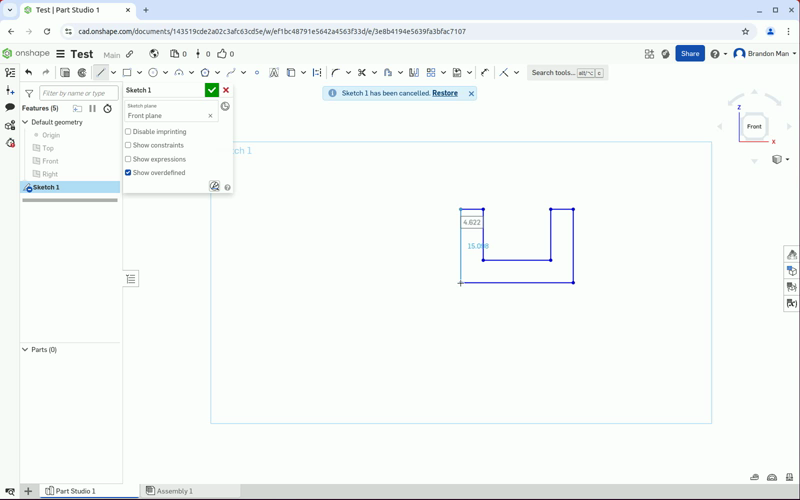
key_up(shift)
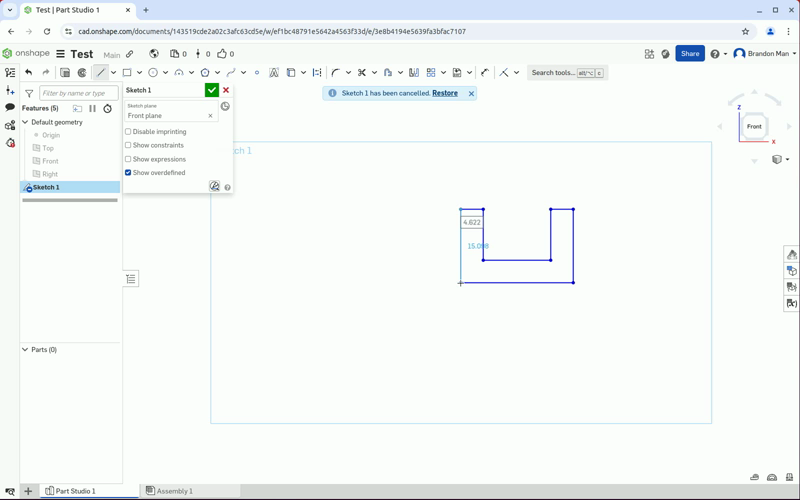
click(460, 282)
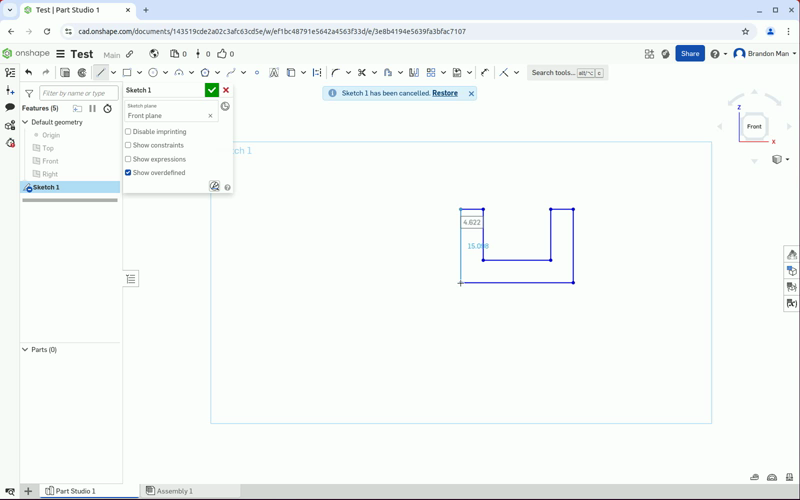
key(esc)
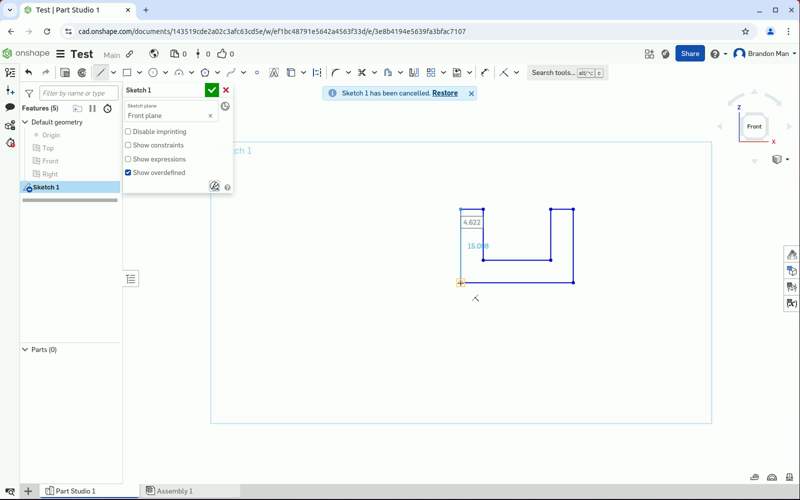
mouse_move(499, 278)
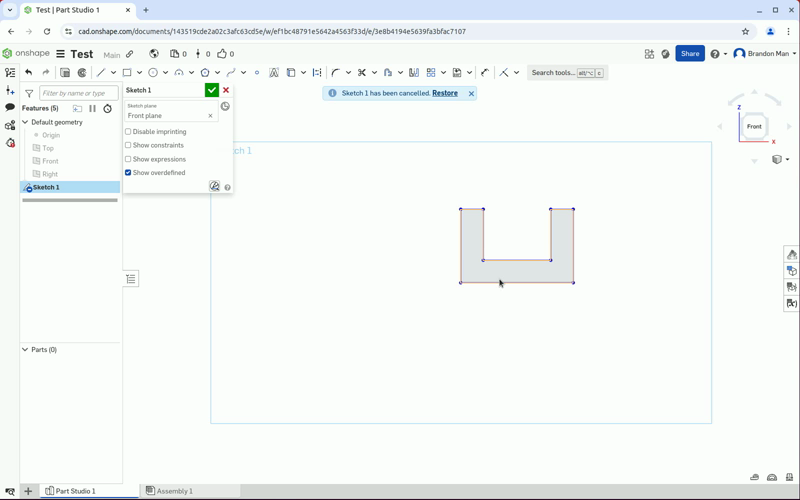
click(499, 278)
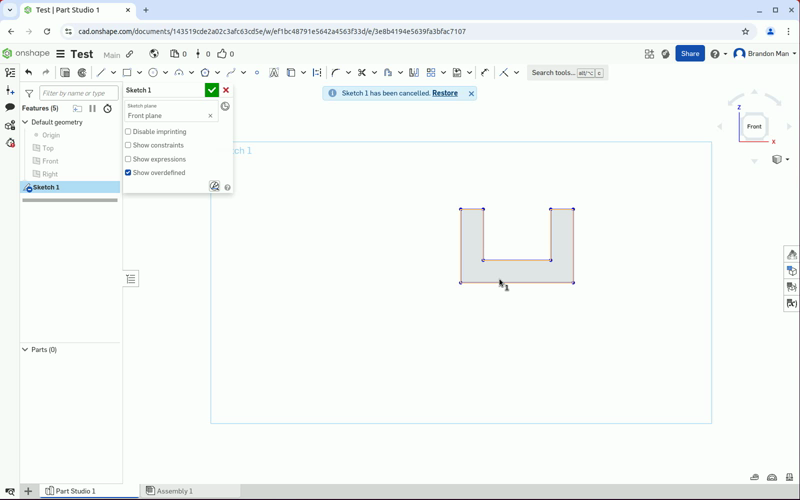
mouse_move(73, 352)
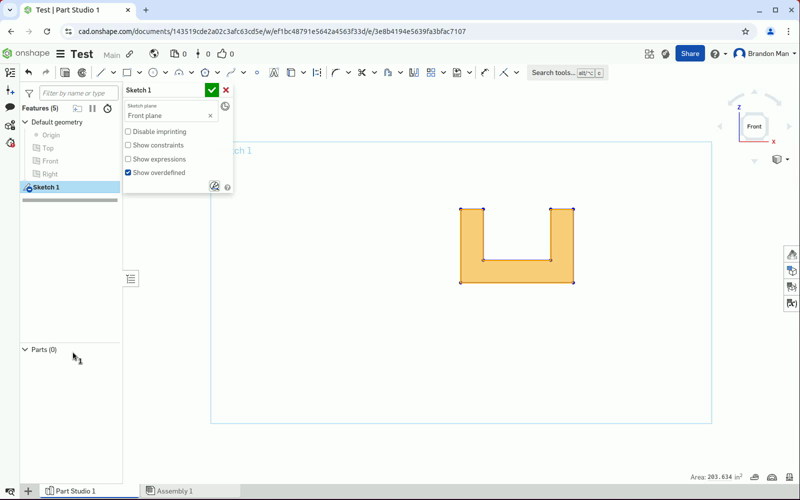
key(shift+y)
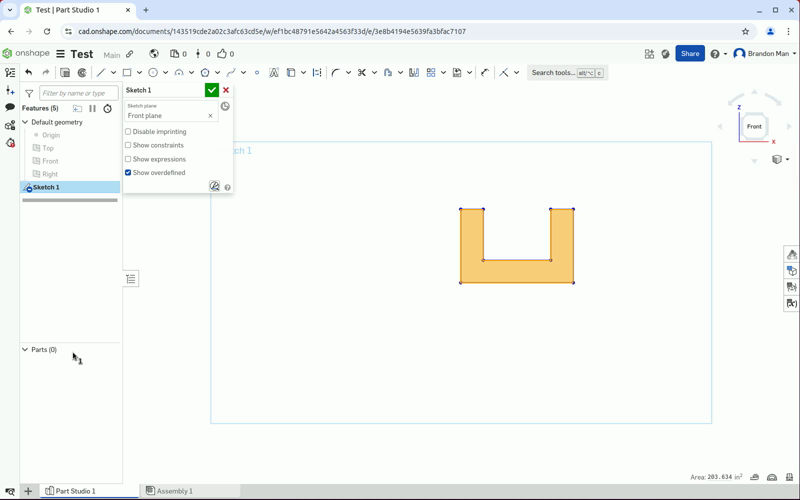
key(shift+e)
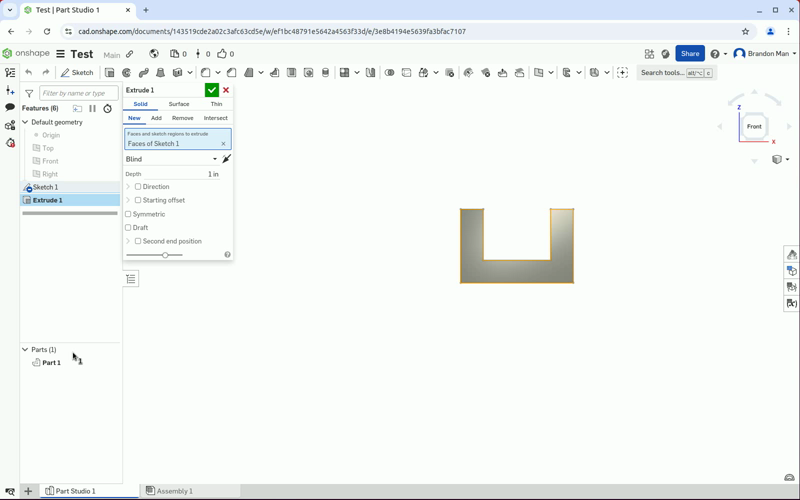
mouse_move(143, 106)
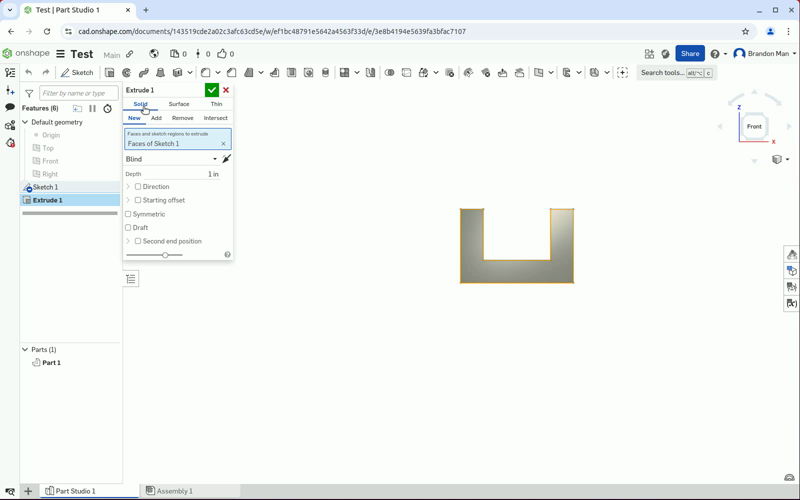
click(143, 106)
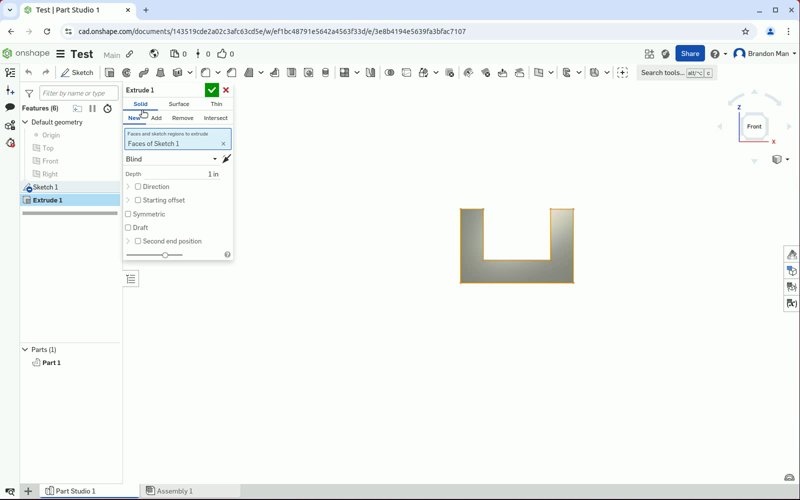
mouse_move(137, 120)
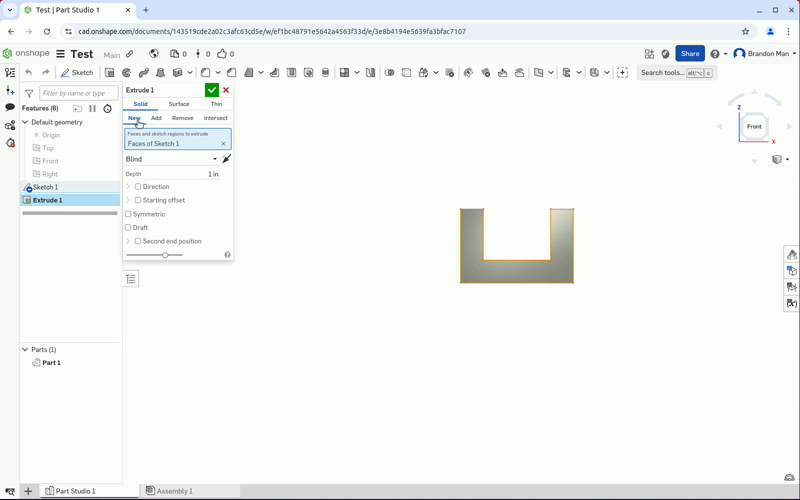
click(137, 120)
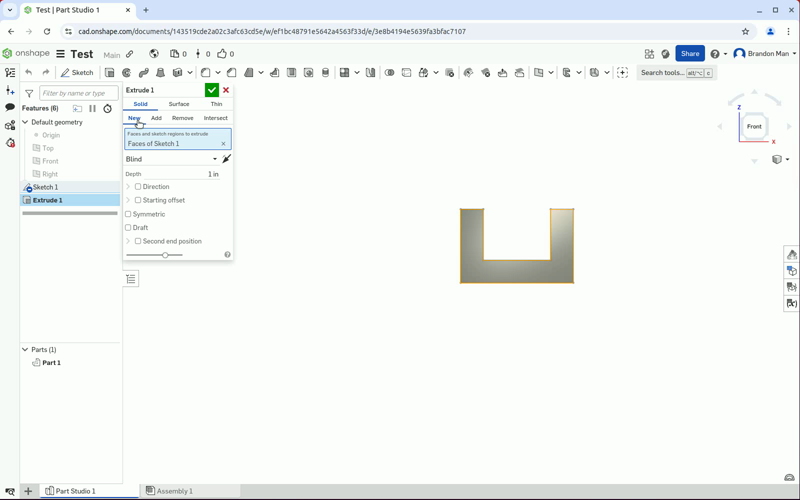
key(tab, 4)
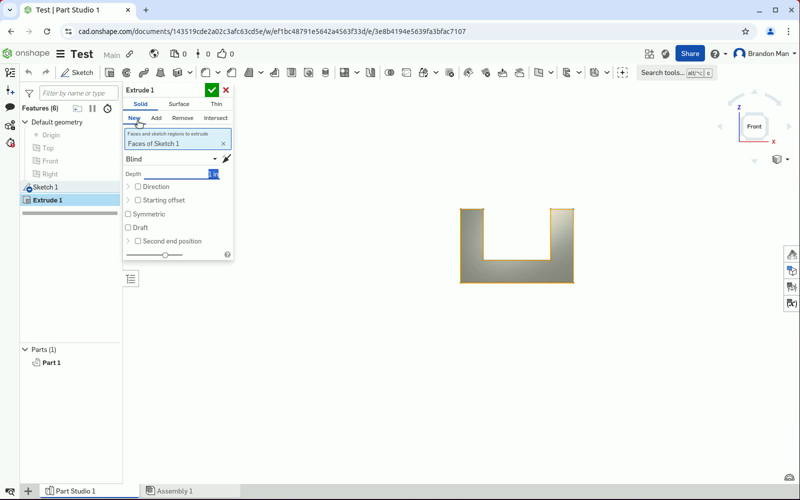
text(12.517)
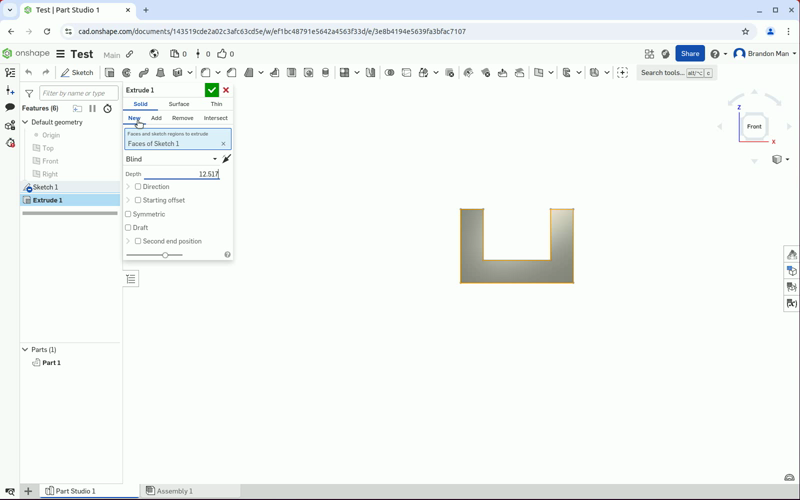
key(enter)
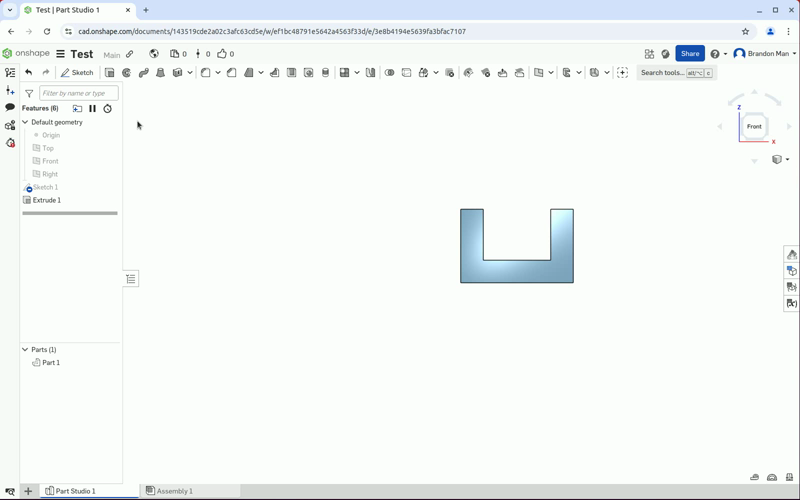
key(shift+h)
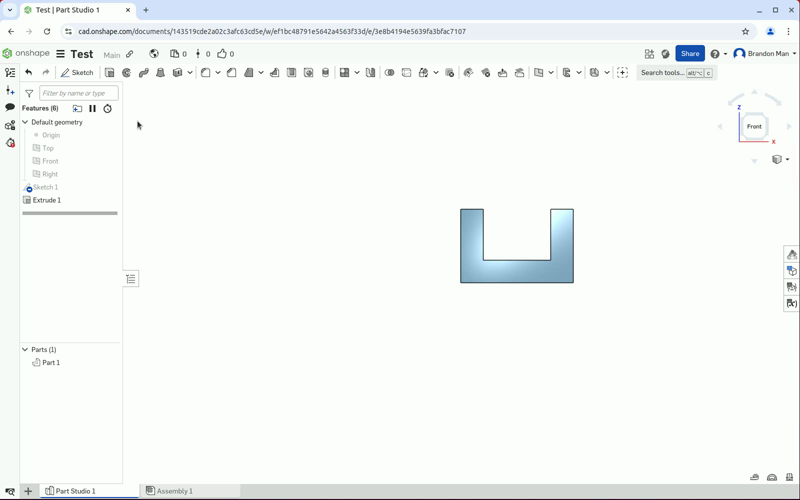
key(shift+h)
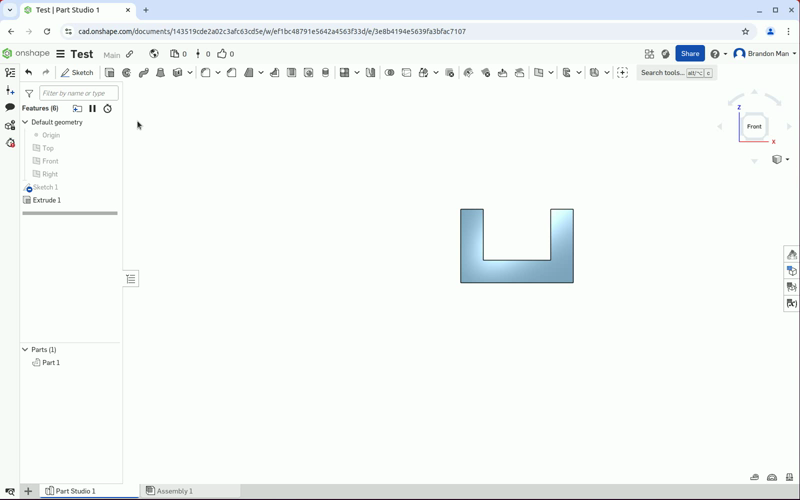
mouse_move(73, 189)
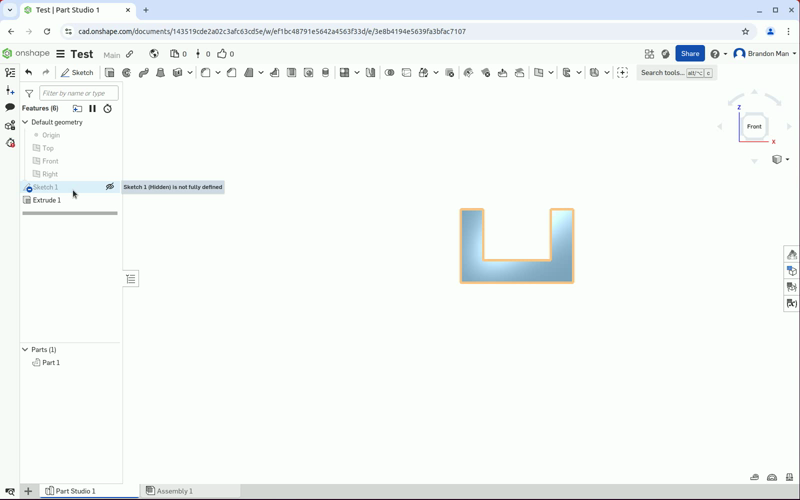
click(73, 189)
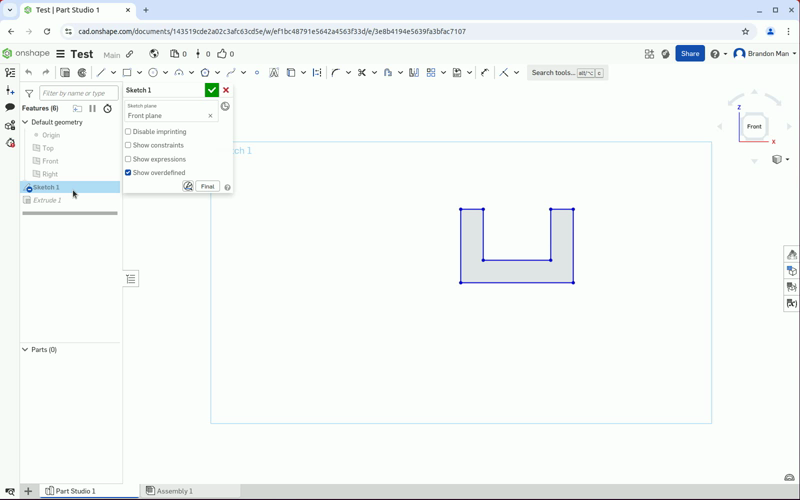
mouse_move(229, 92)
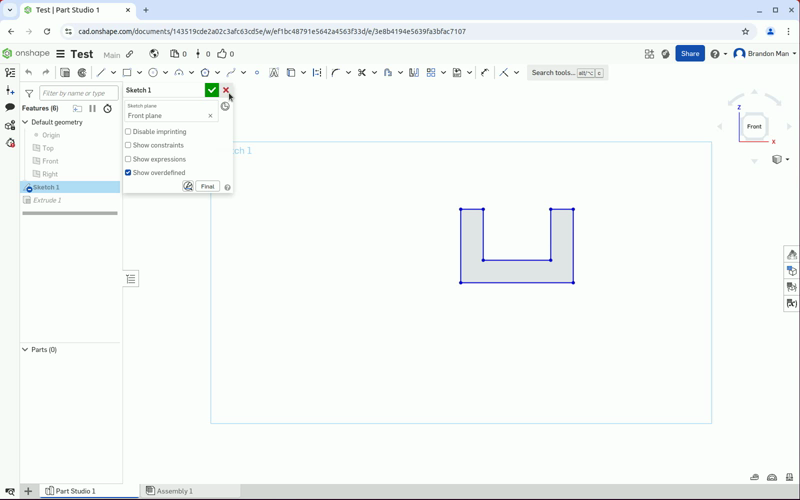
click(229, 92)
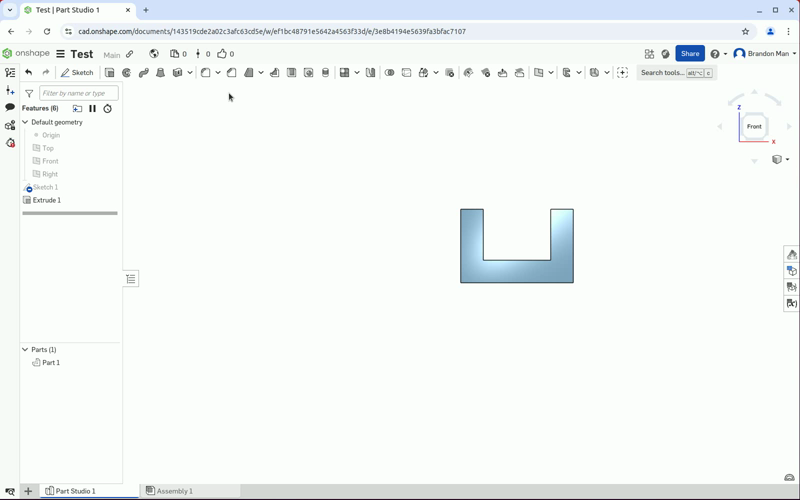
mouse_move(73, 352)
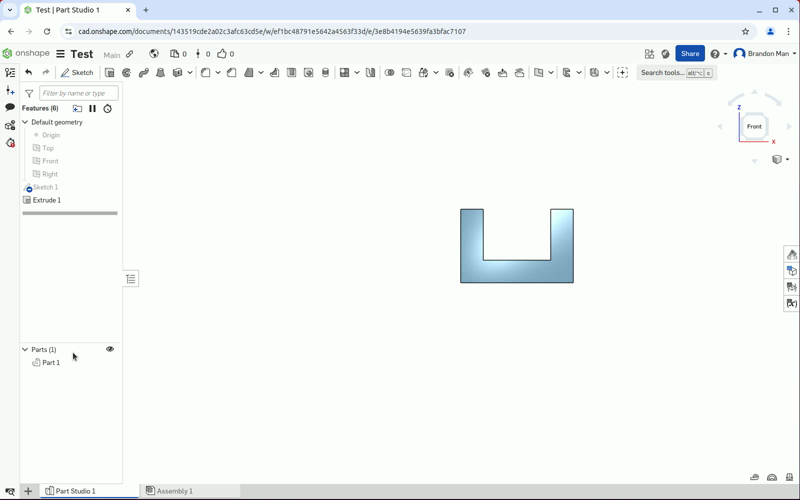
key(y)
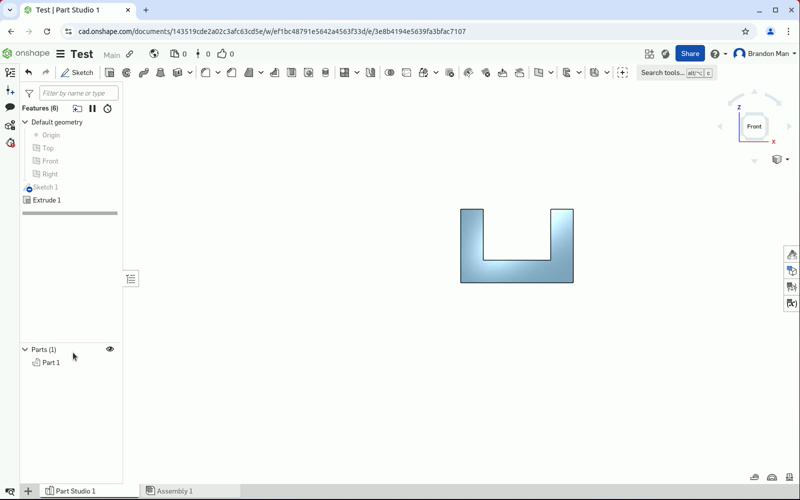
key(shift+p)
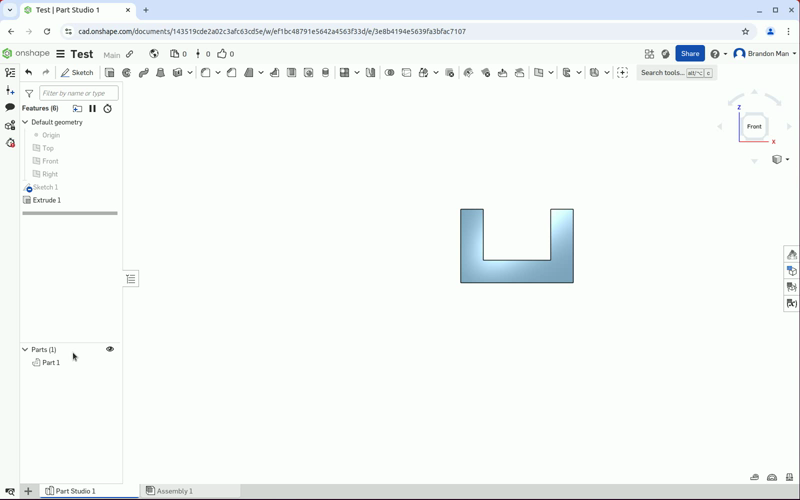
key(space)
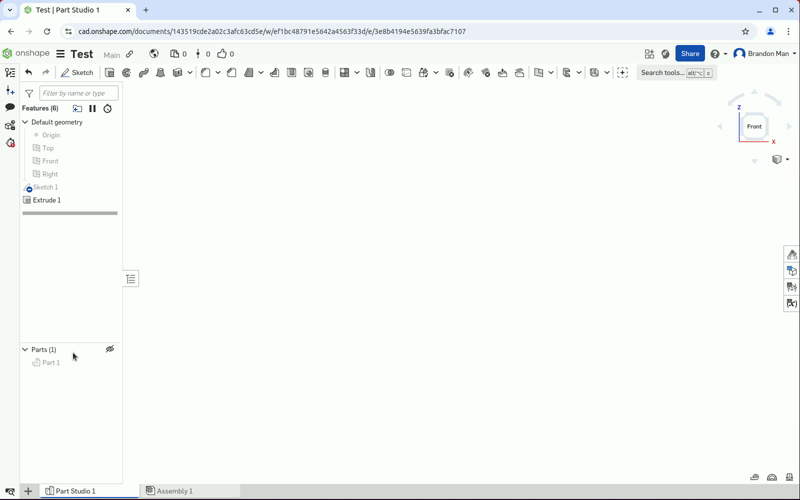
key_down(shift)
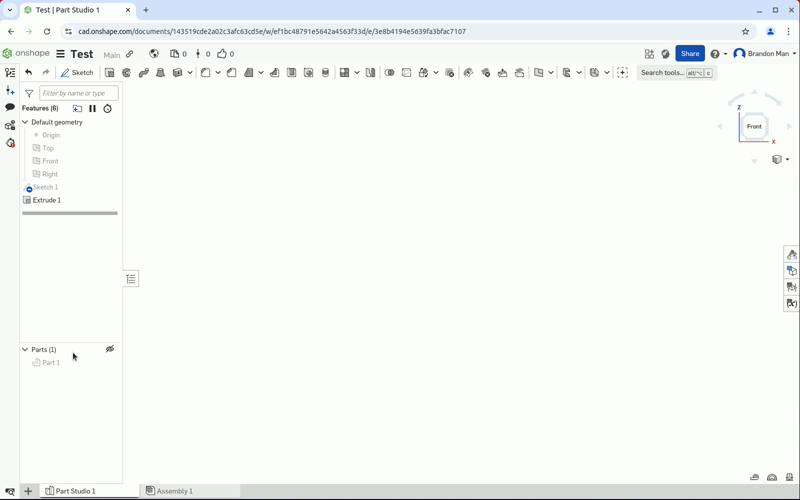
key(down)
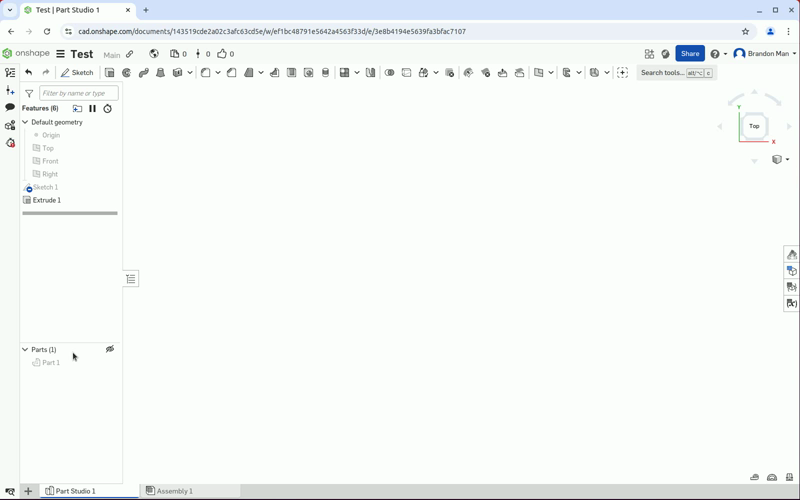
key_up(shift)
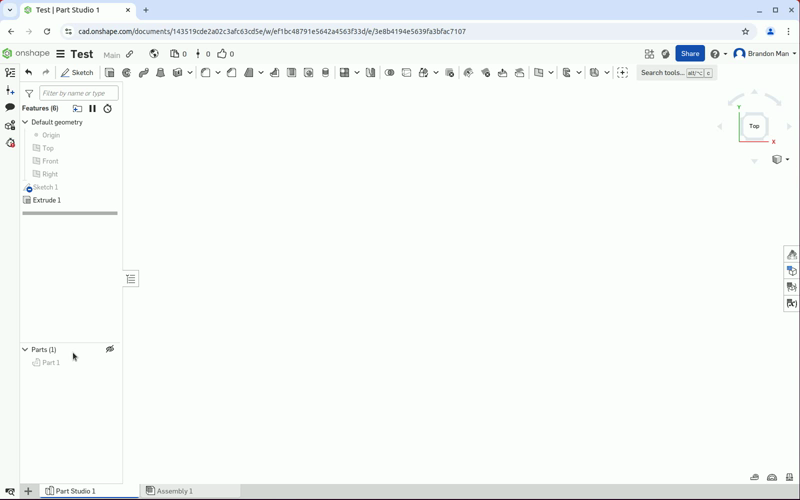
mouse_move(73, 352)
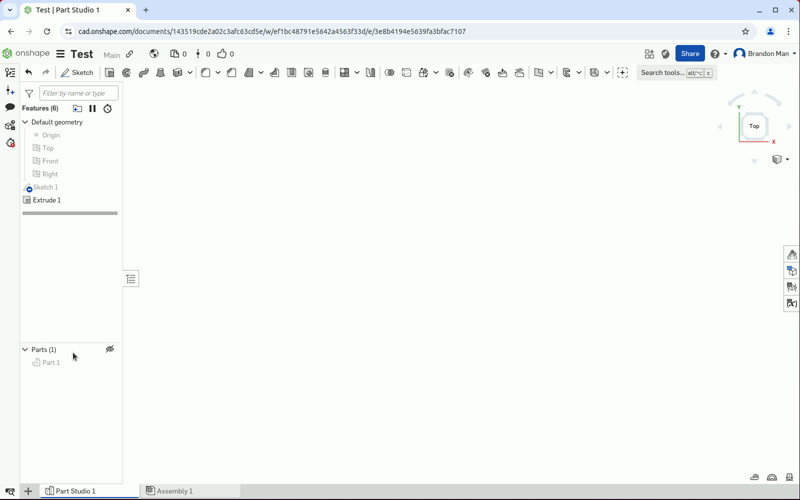
key(shift+y)
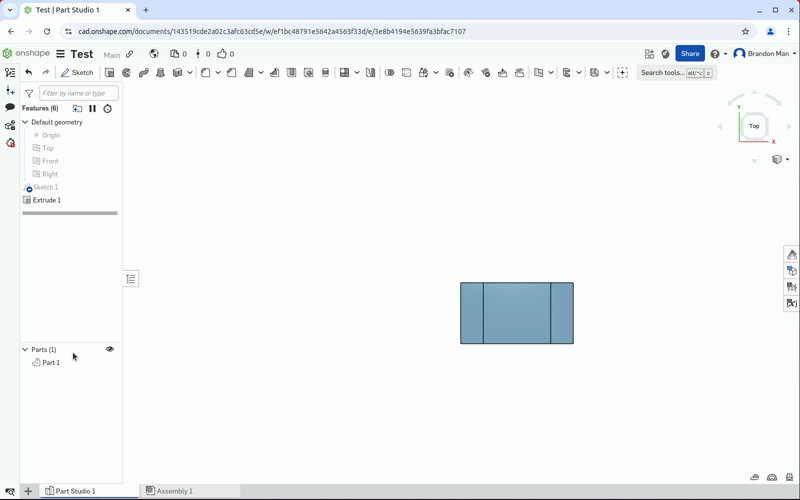
mouse_move(541, 75)
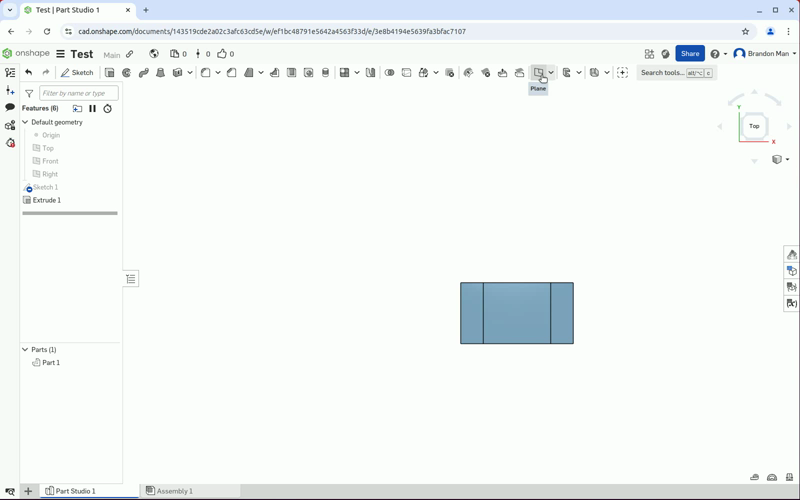
click(541, 75)
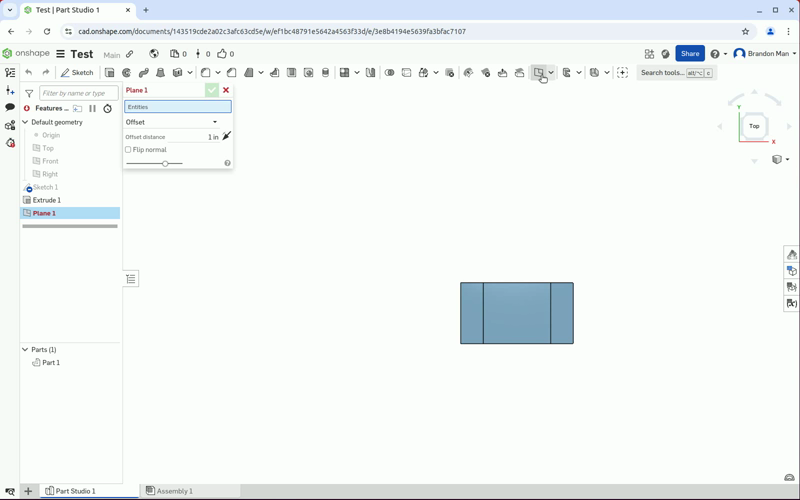
mouse_move(73, 150)
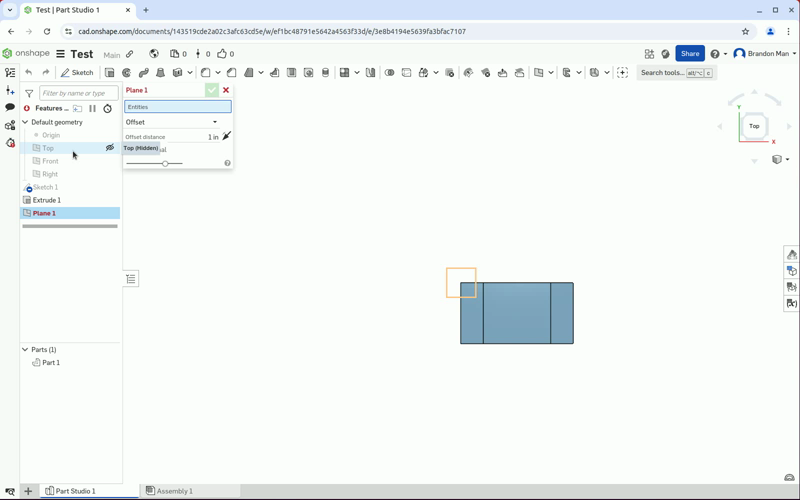
click(73, 150)
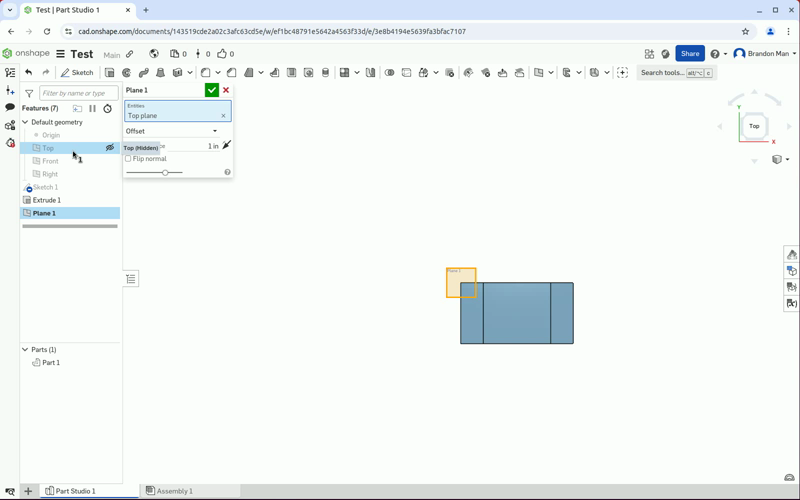
key(tab, 2)
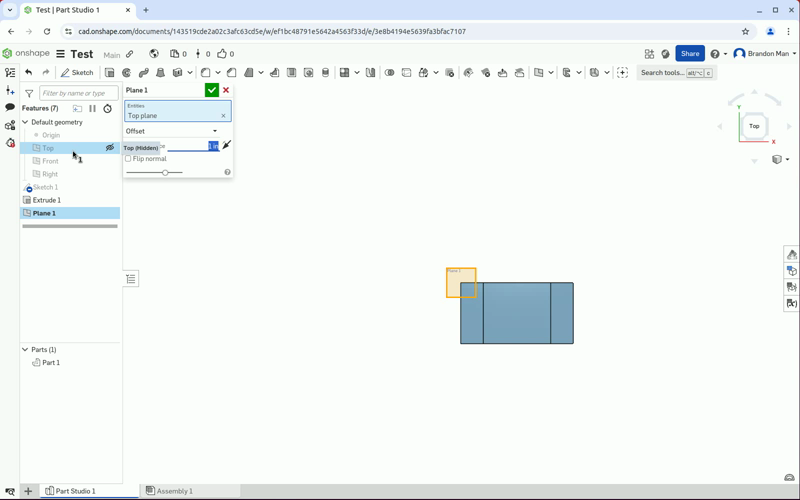
text(14.913)
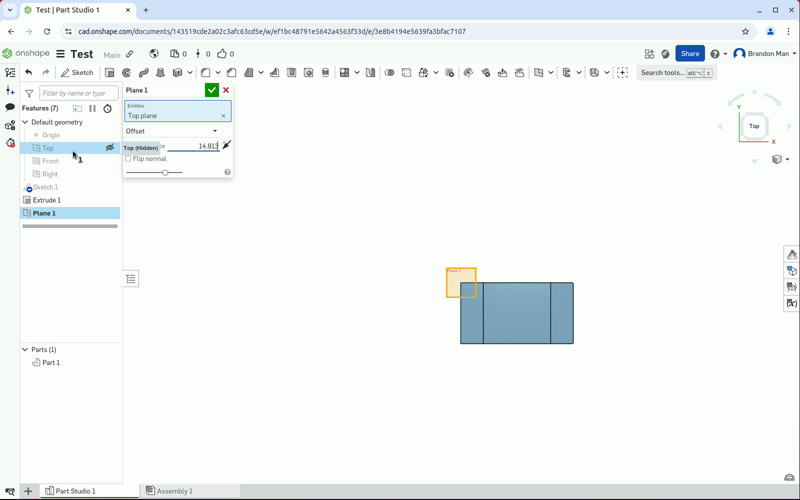
key(enter, 2)
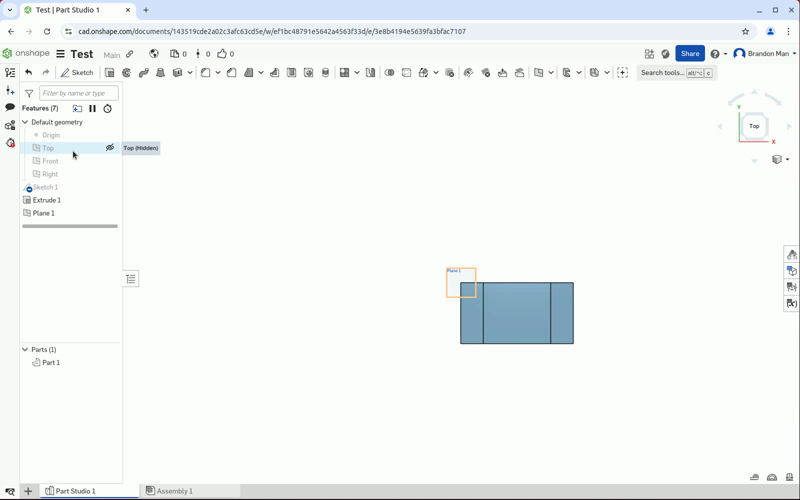
key(shift+s)
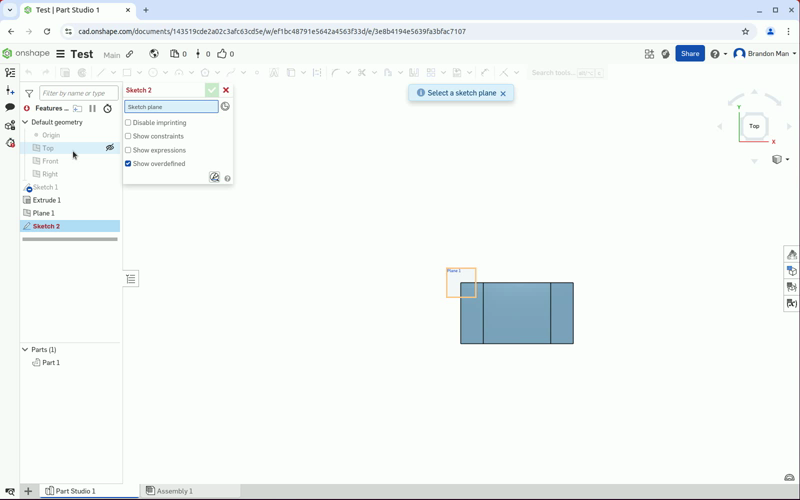
mouse_move(73, 215)
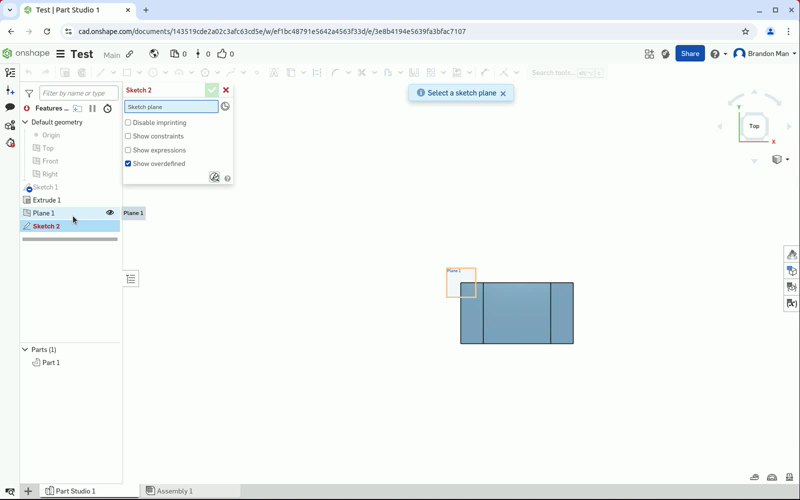
click(73, 215)
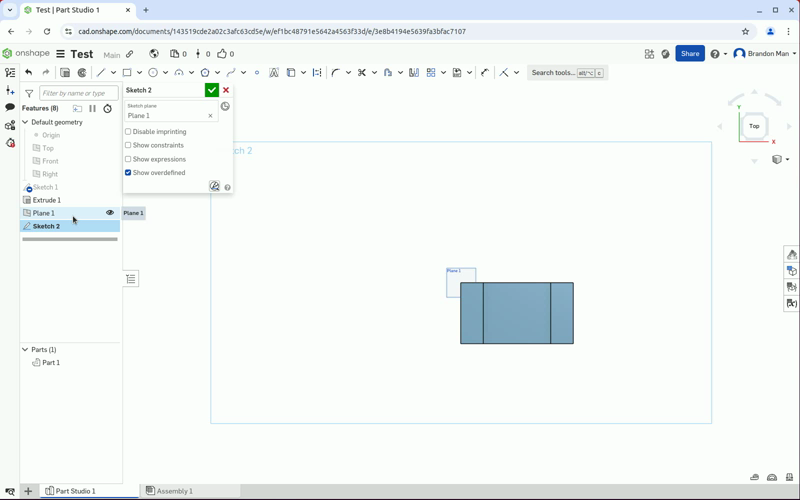
mouse_move(73, 352)
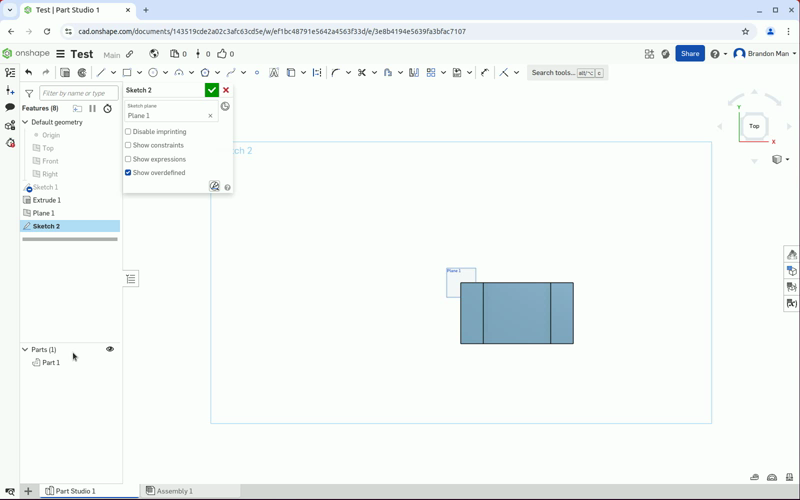
key(y)
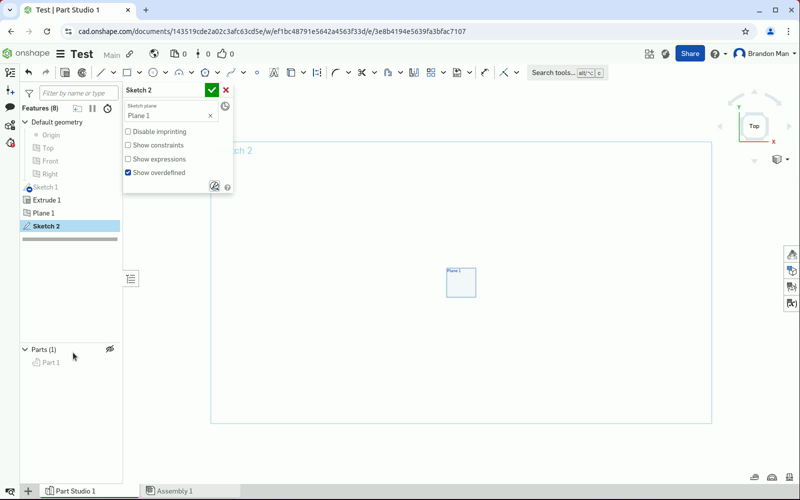
key(l)
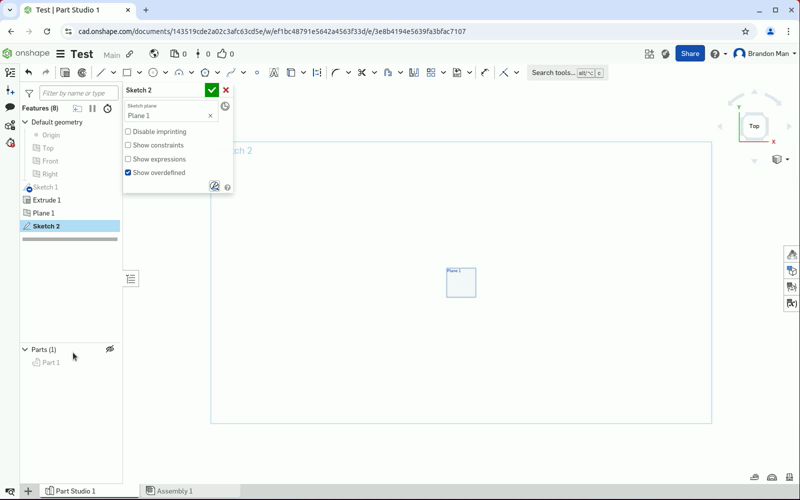
key_down(shift)
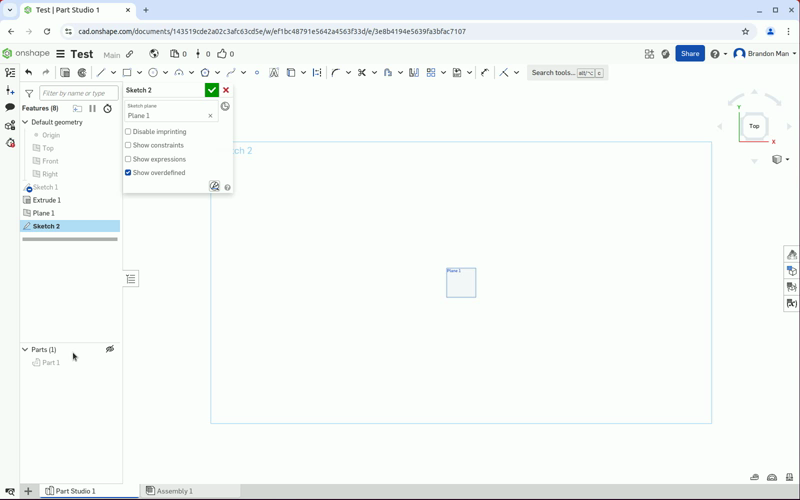
mouse_move(551, 313)
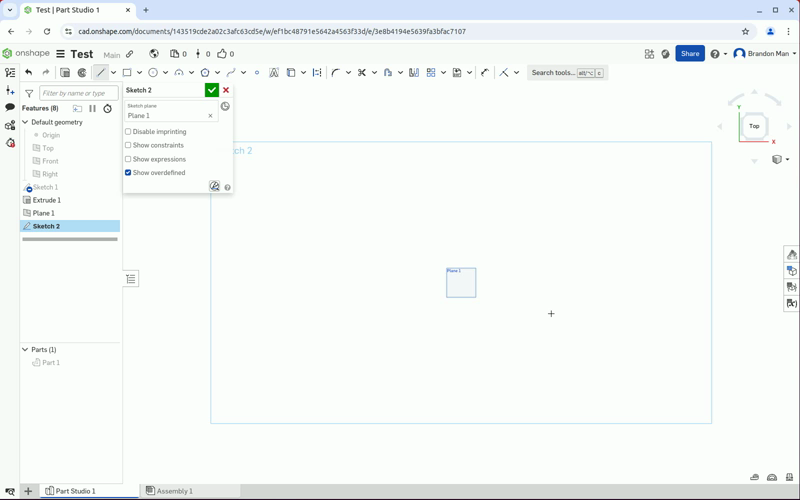
click(551, 313)
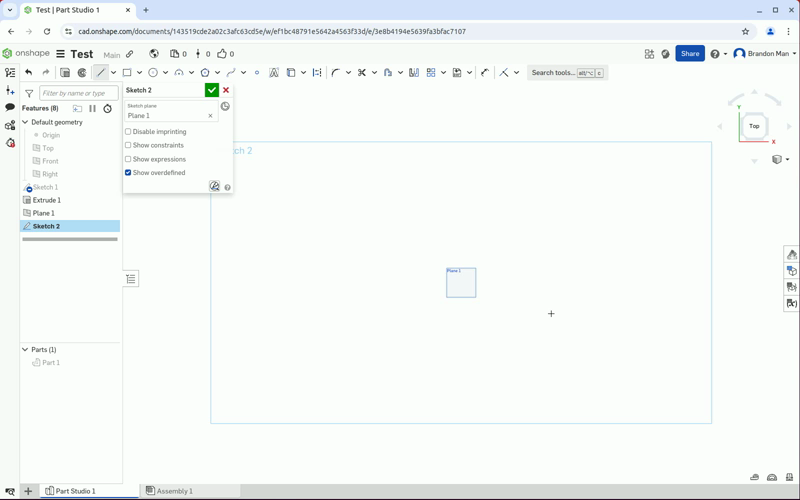
key_up(shift)
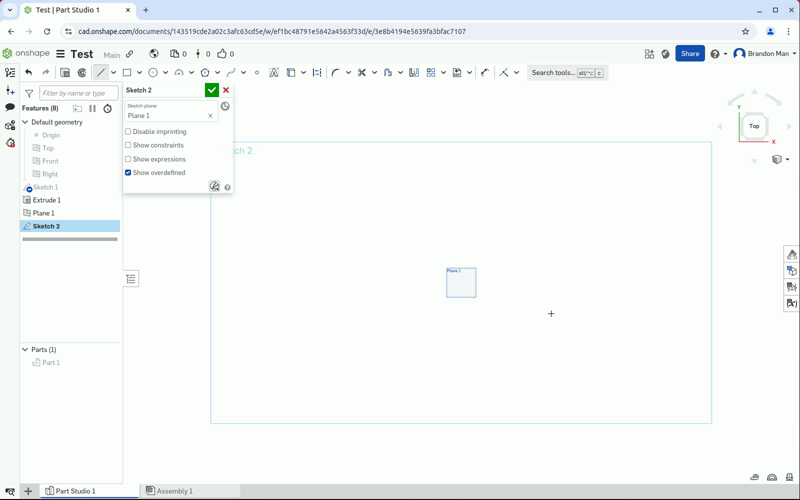
key_down(shift)
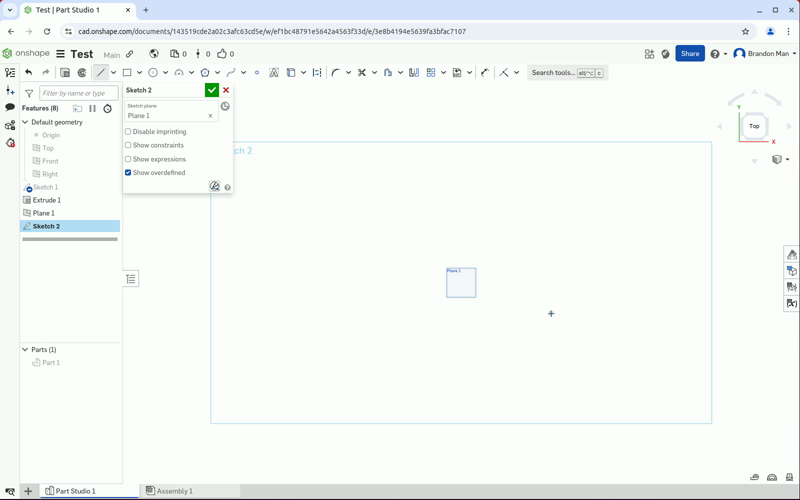
mouse_move(581, 313)
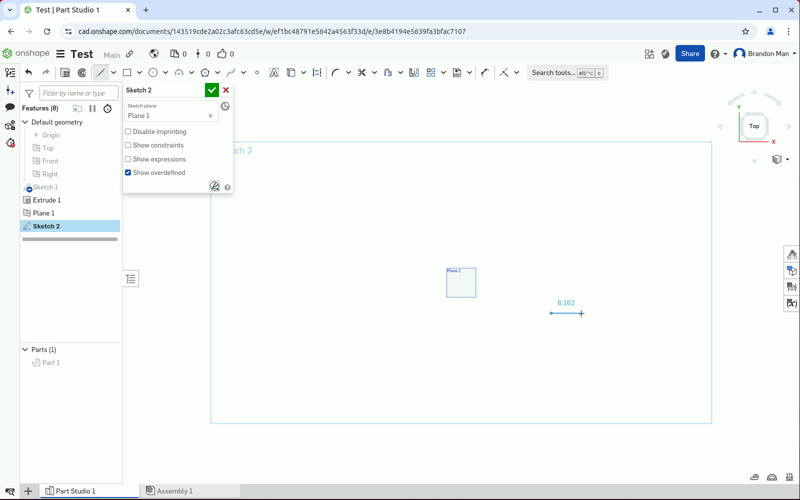
mouse_move(574, 313)
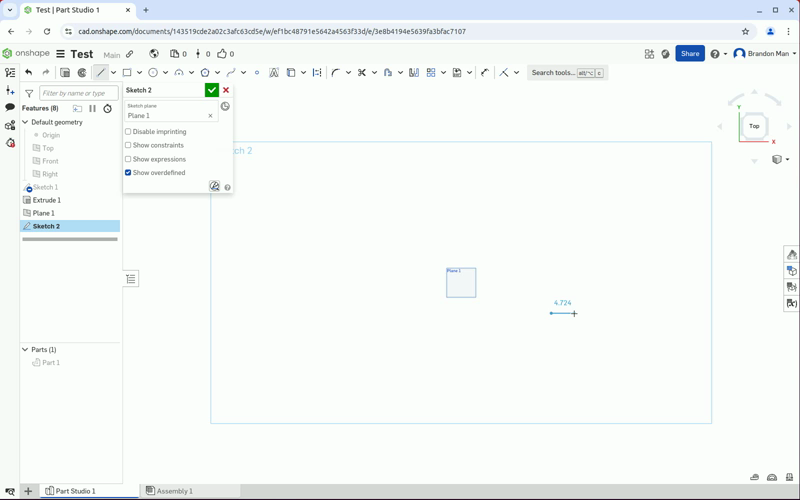
click(574, 313)
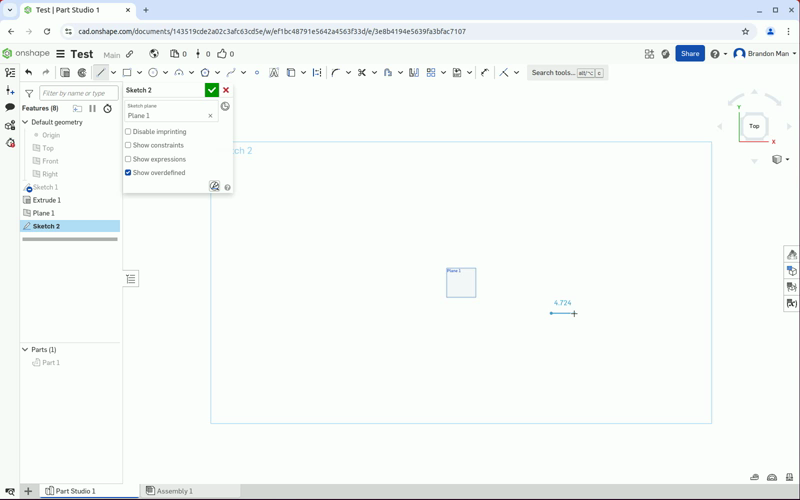
key_up(shift)
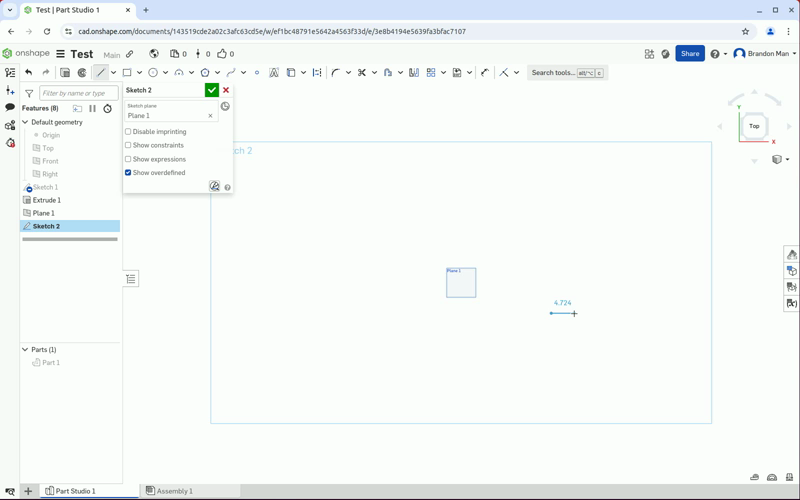
key_down(shift)
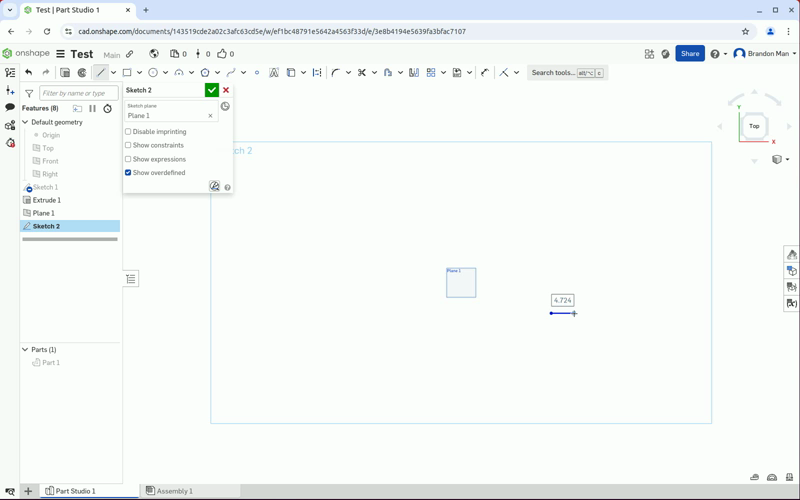
mouse_move(589, 313)
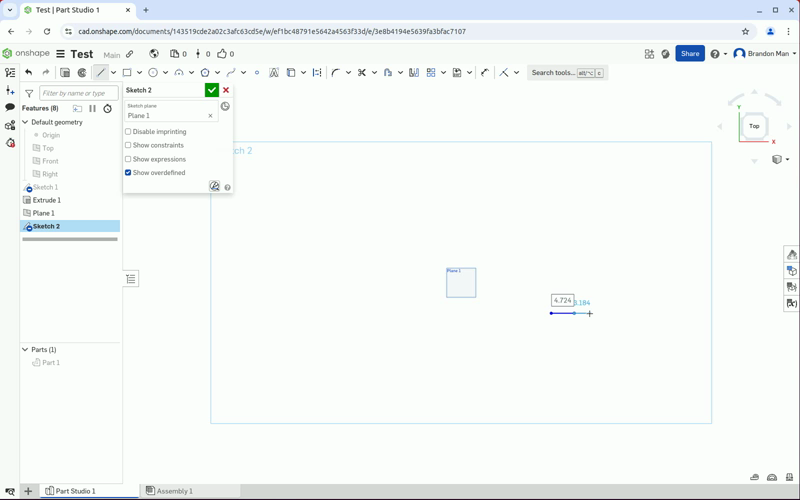
mouse_move(574, 298)
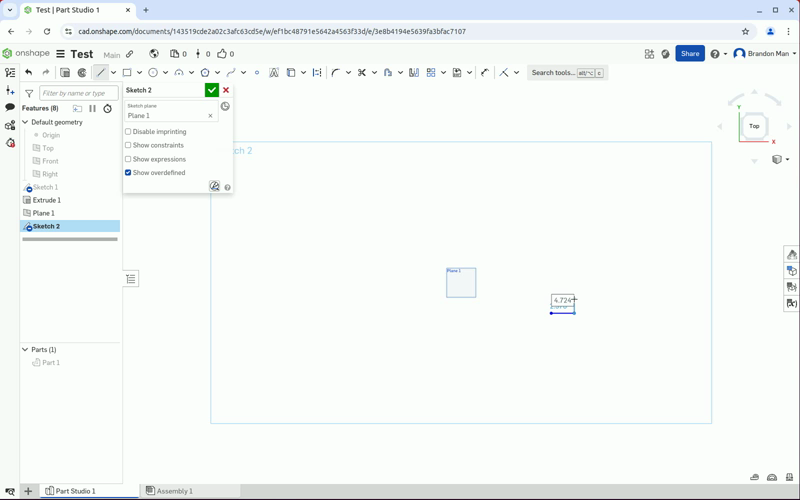
click(574, 298)
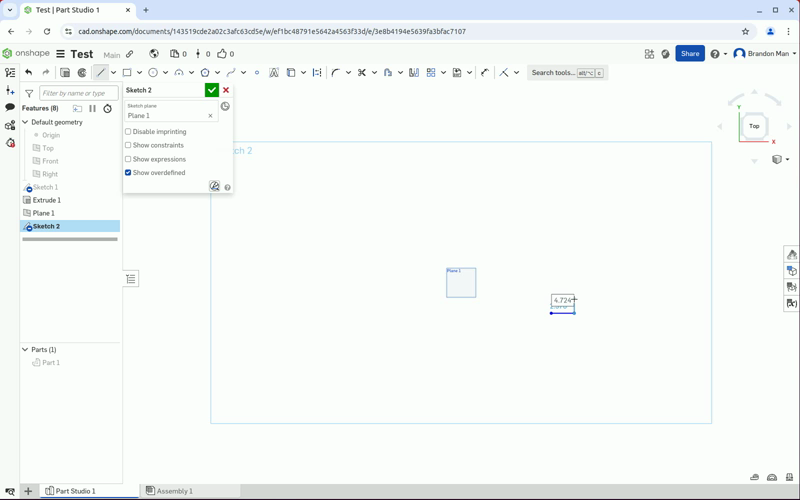
key_up(shift)
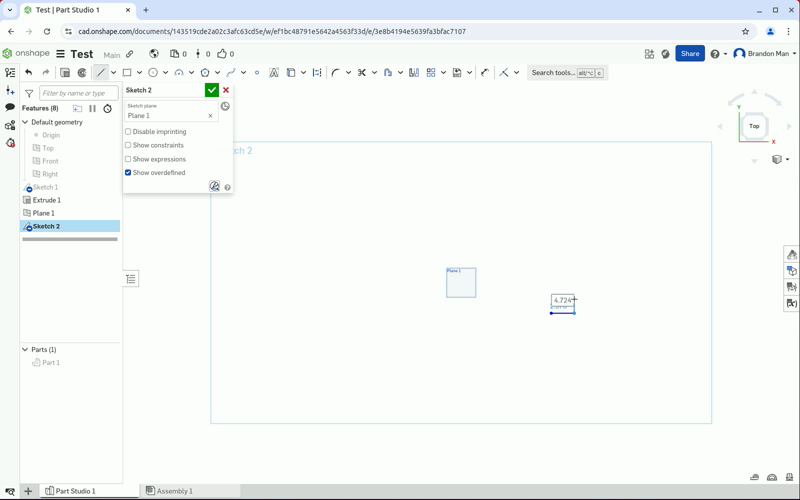
key_down(shift)
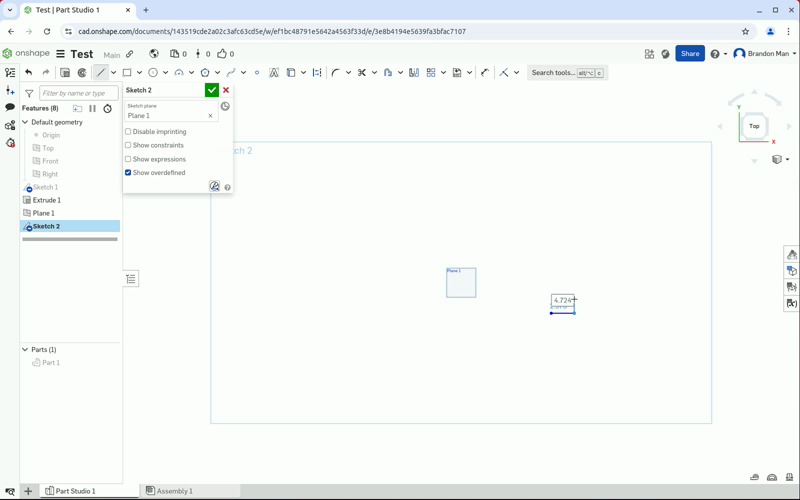
mouse_move(589, 298)
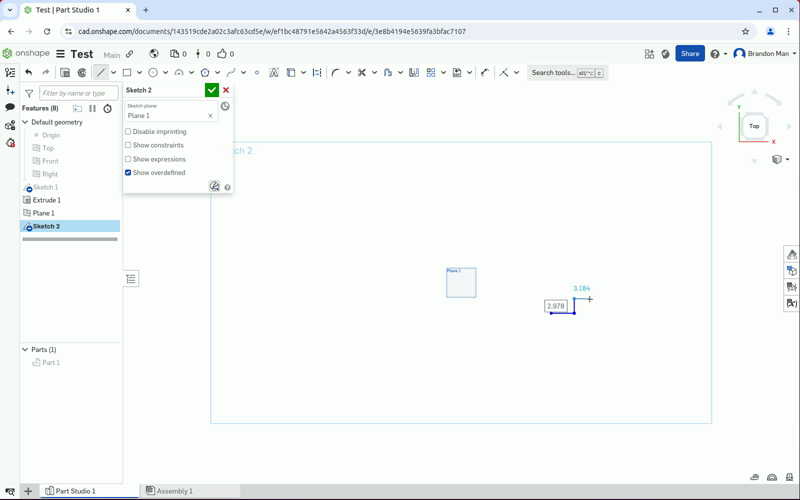
mouse_move(551, 298)
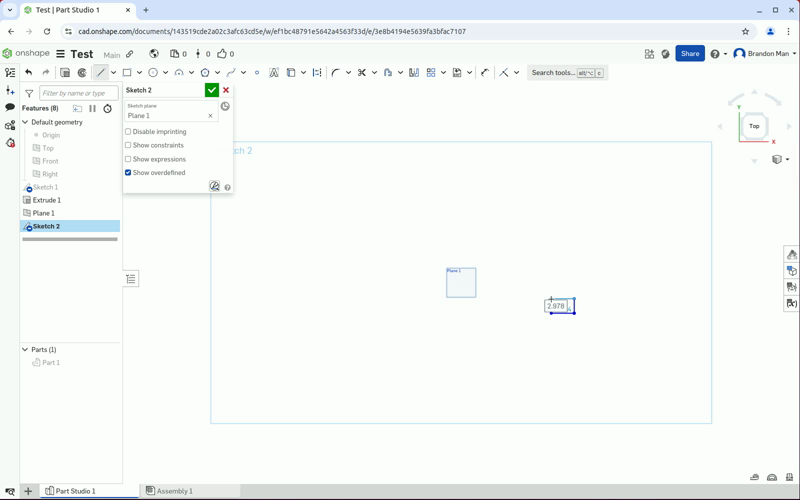
click(551, 298)
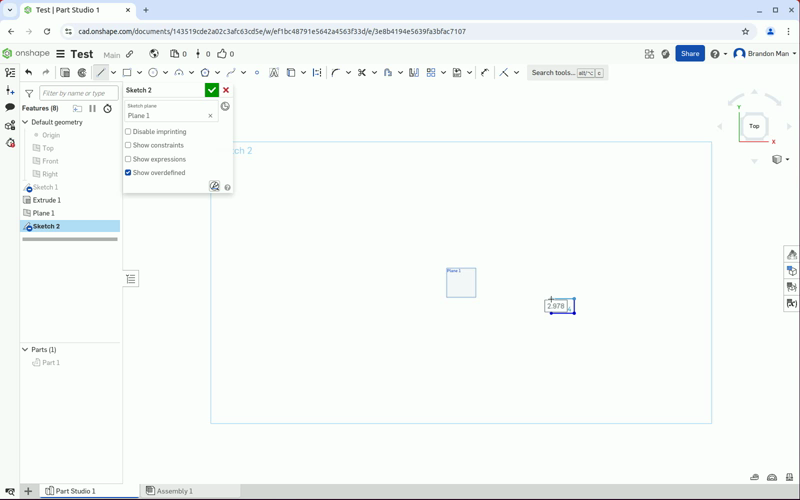
key_up(shift)
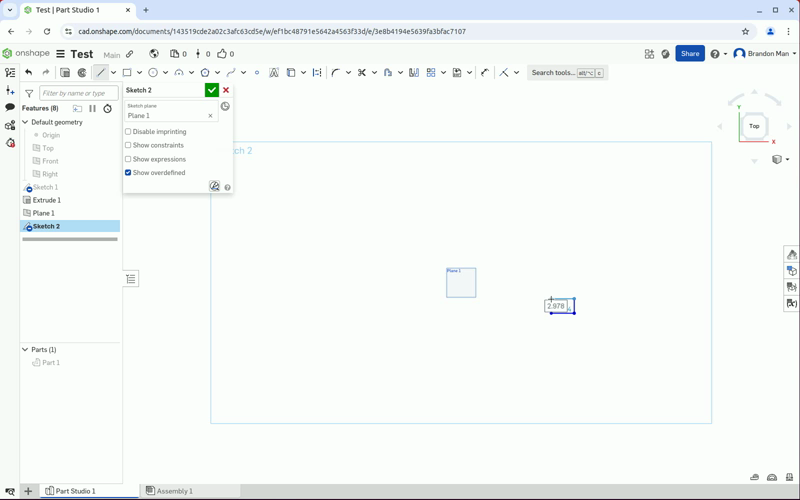
mouse_move(581, 298)
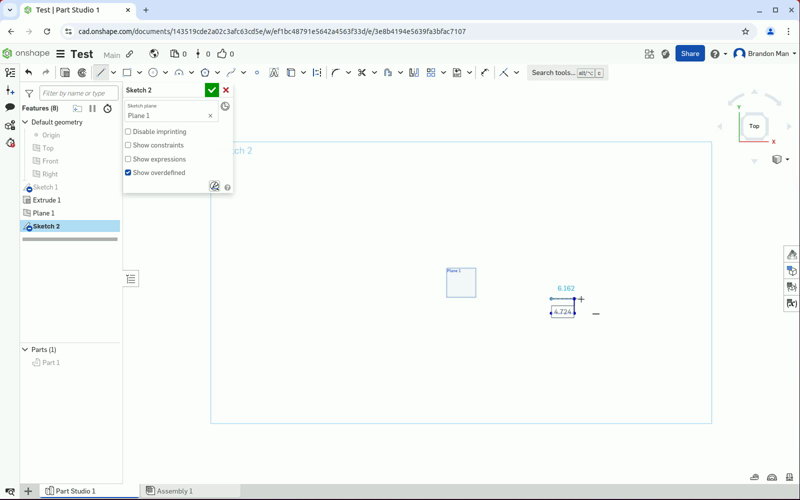
key_down(shift)
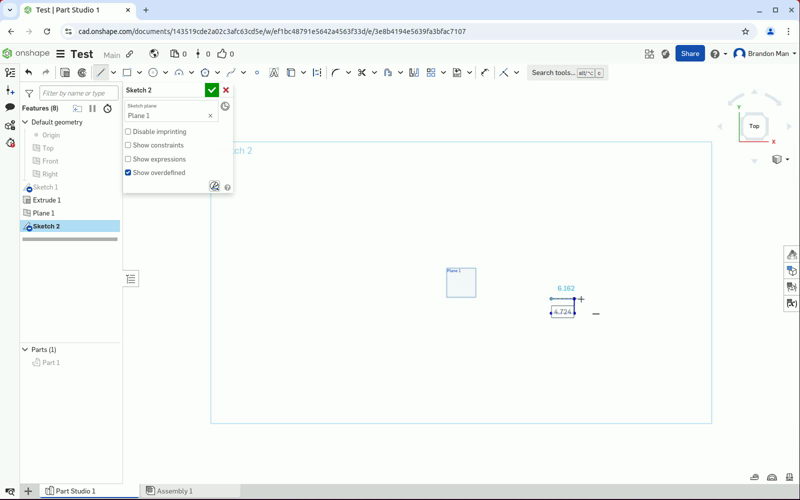
mouse_move(551, 313)
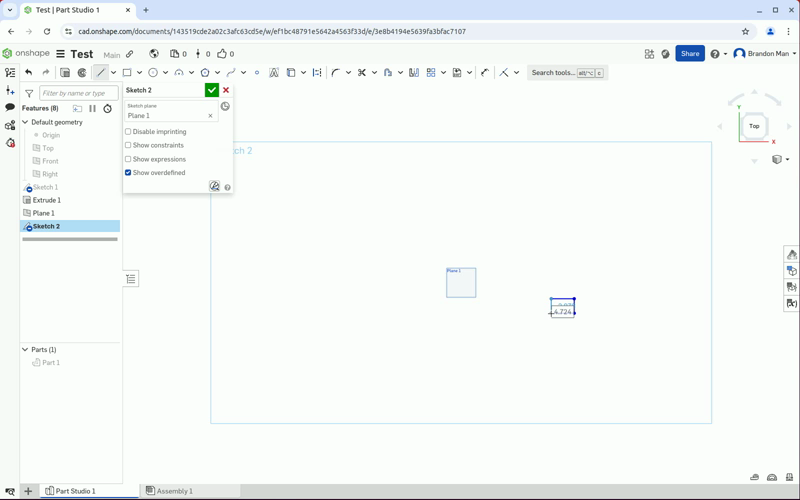
key_up(shift)
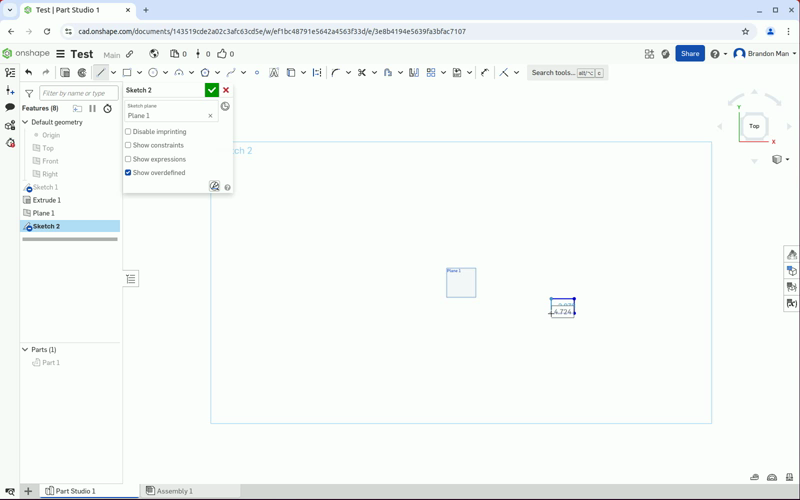
click(551, 313)
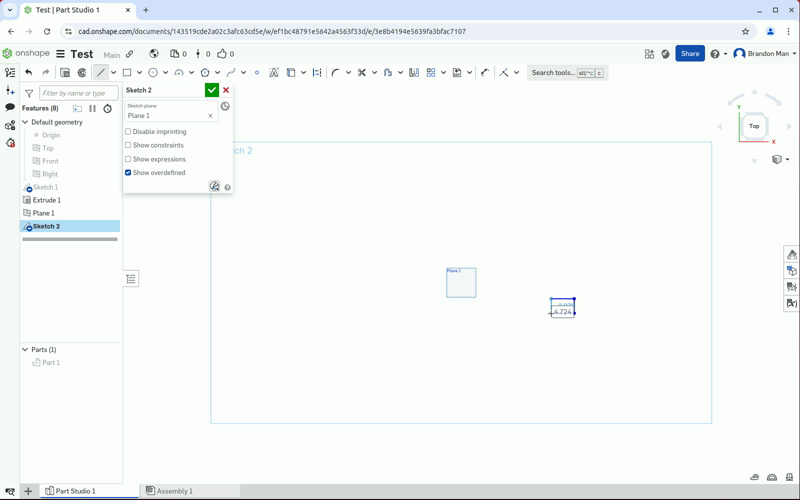
key(esc)
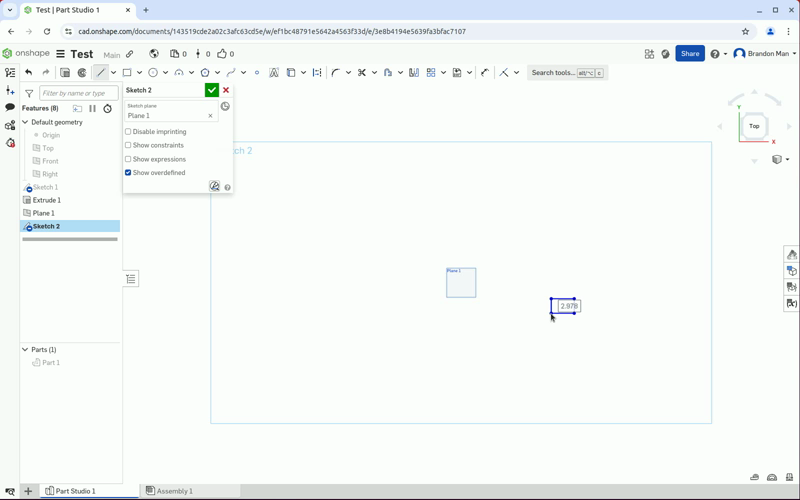
mouse_move(567, 308)
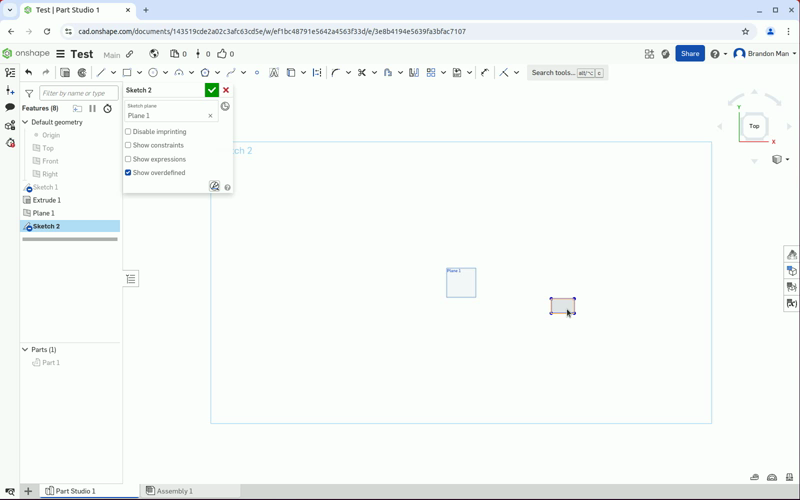
scroll(6)
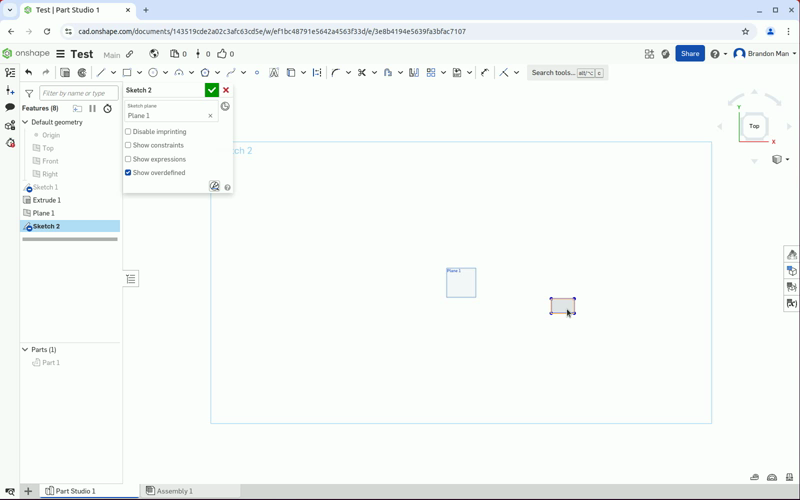
scroll(6)
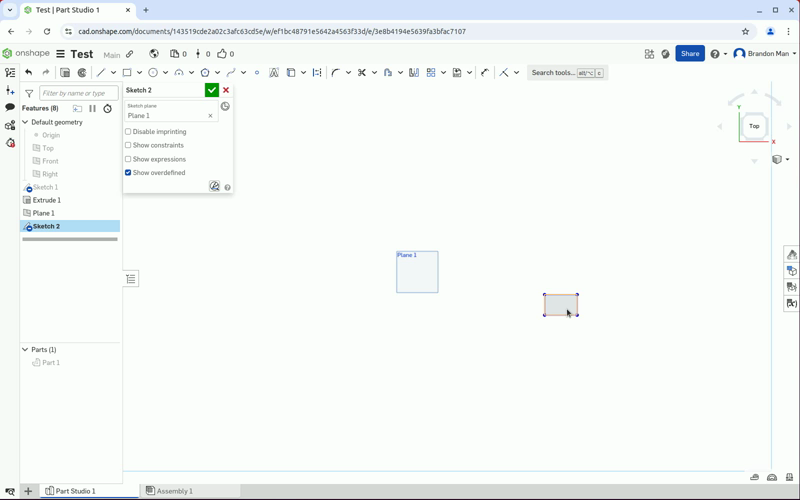
scroll(6)
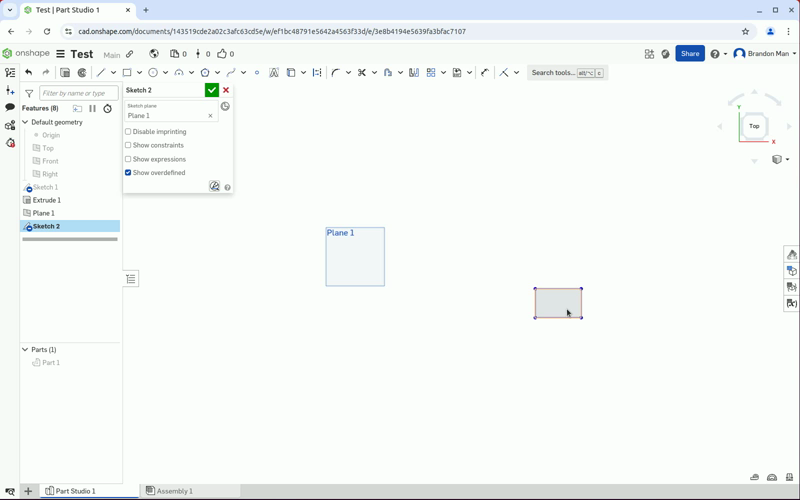
scroll(6)
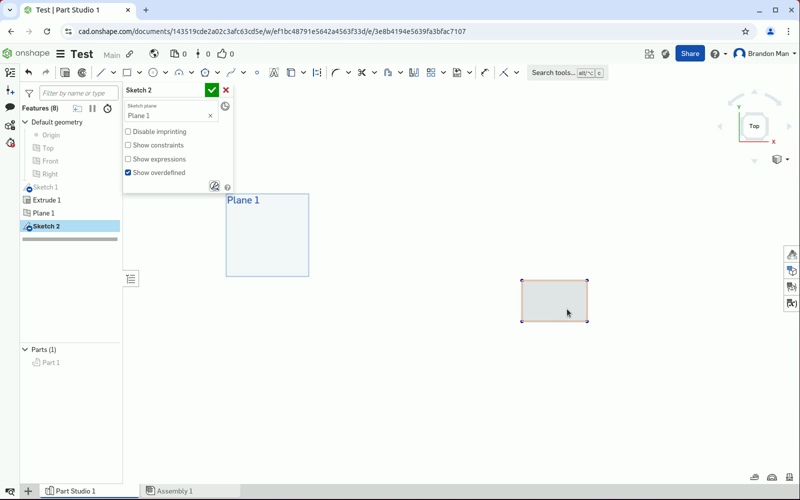
scroll(6)
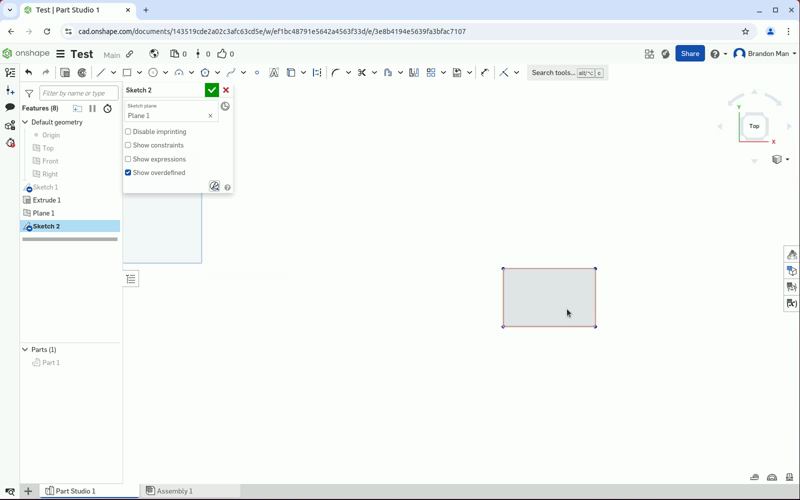
scroll(6)
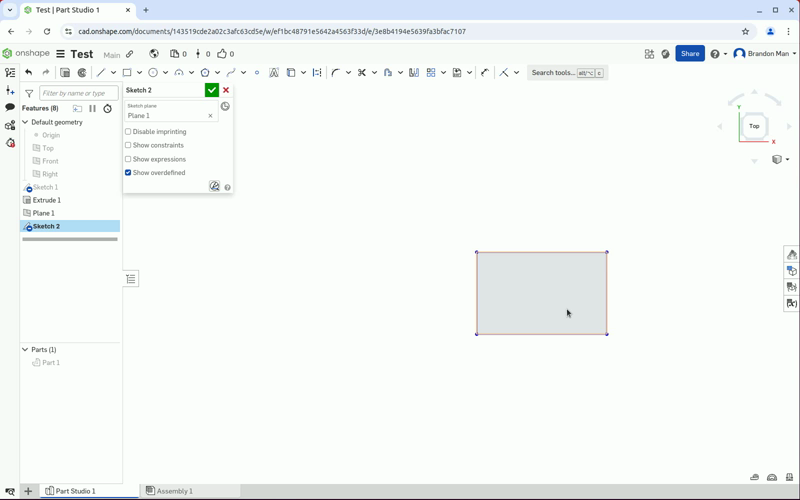
scroll(6)
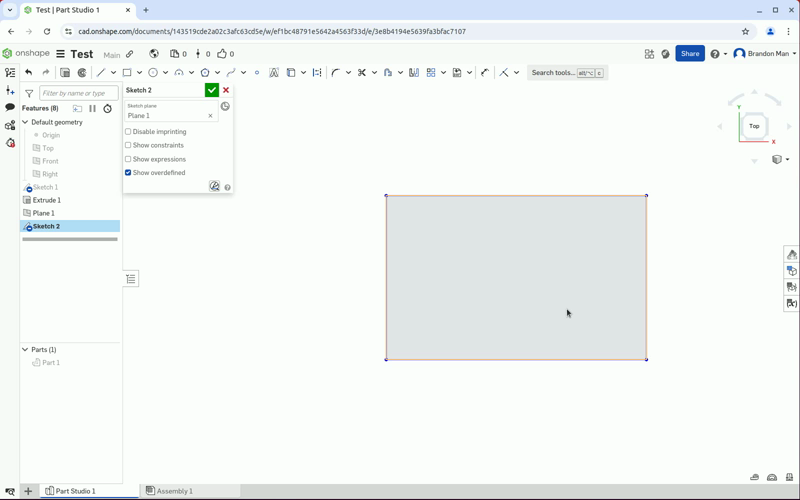
click(567, 308)
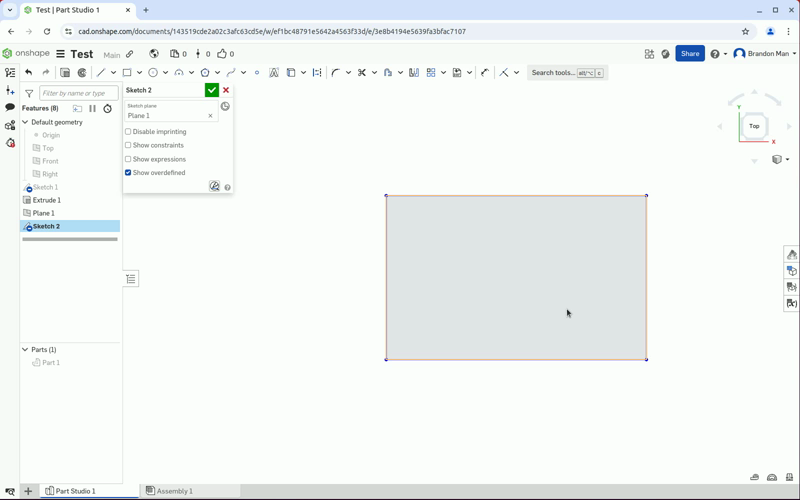
scroll(-6)
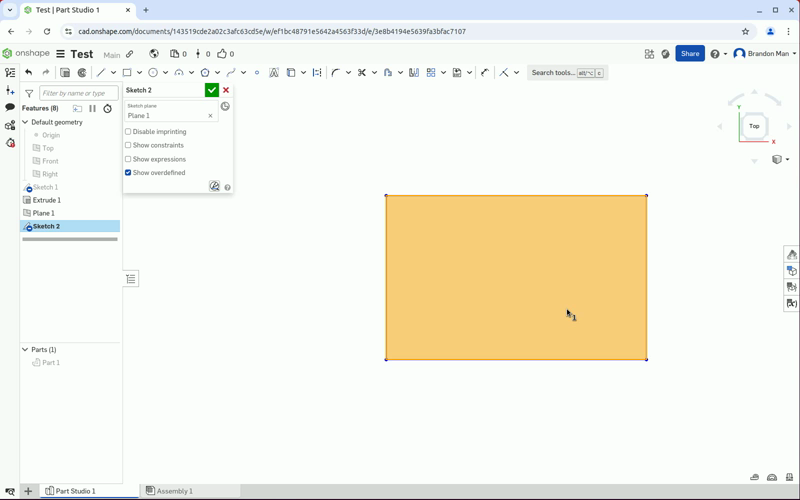
scroll(-6)
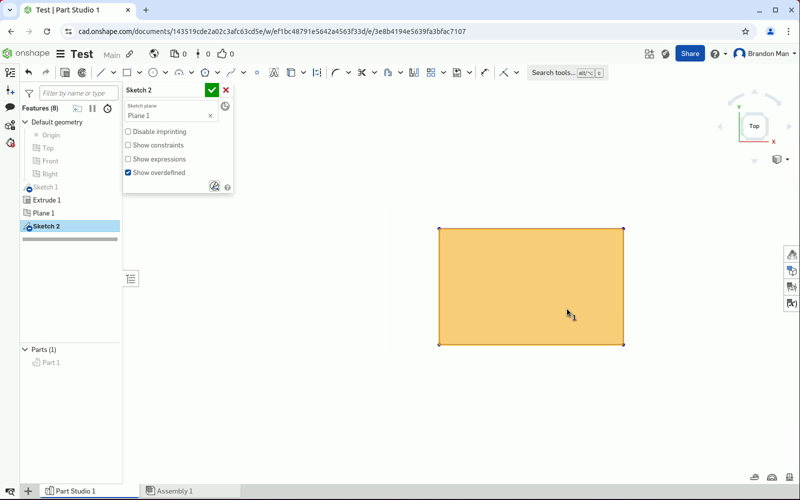
scroll(-6)
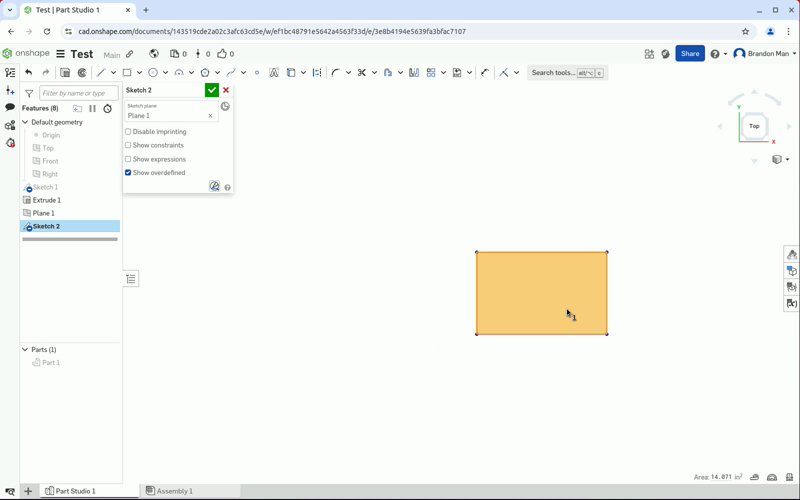
scroll(-6)
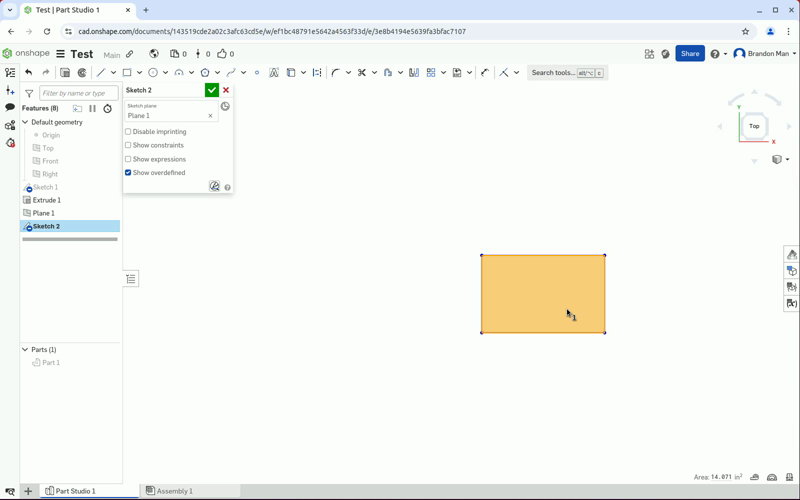
scroll(-6)
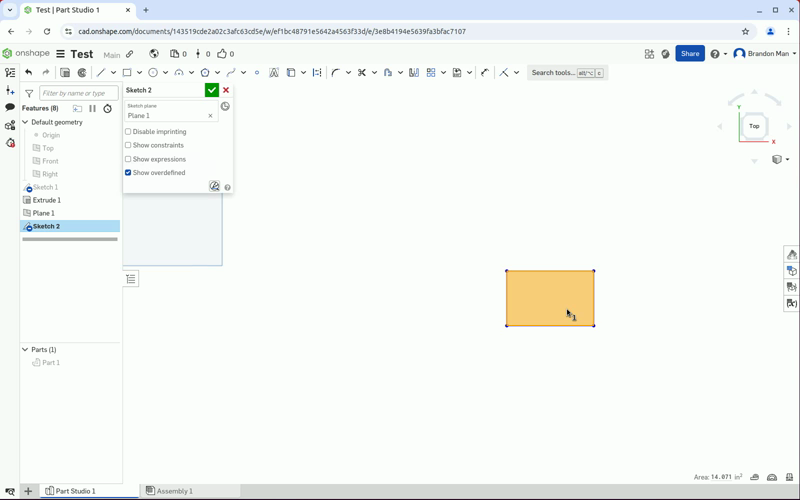
scroll(-6)
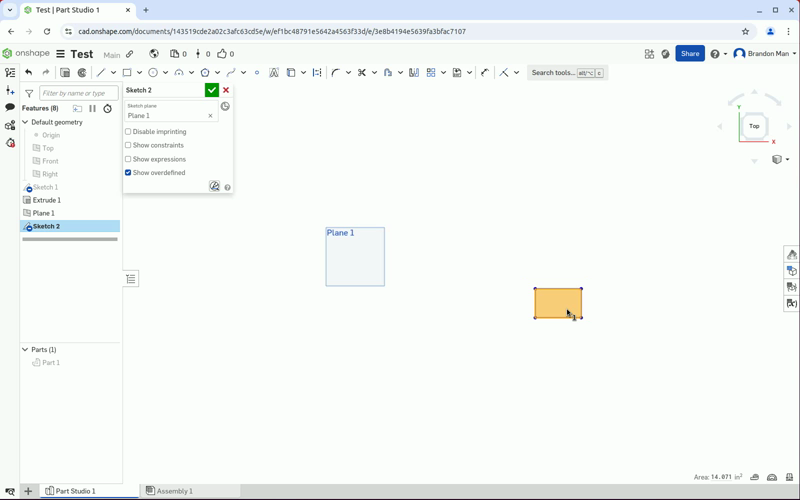
scroll(-6)
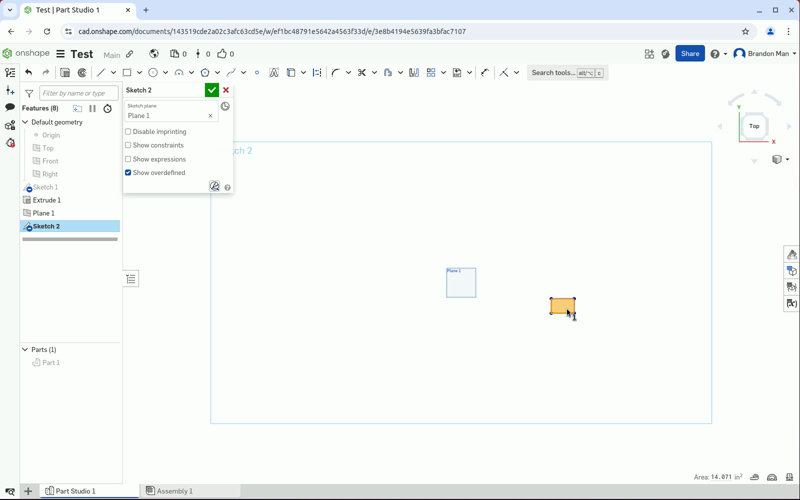
mouse_move(73, 352)
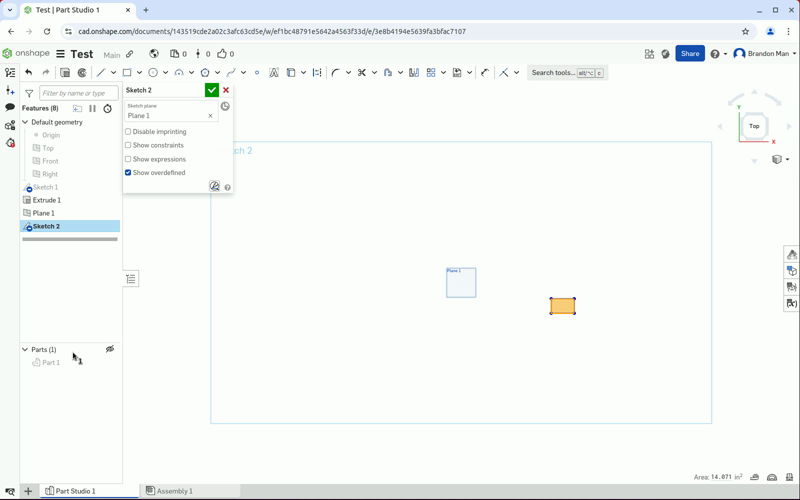
key(shift+y)
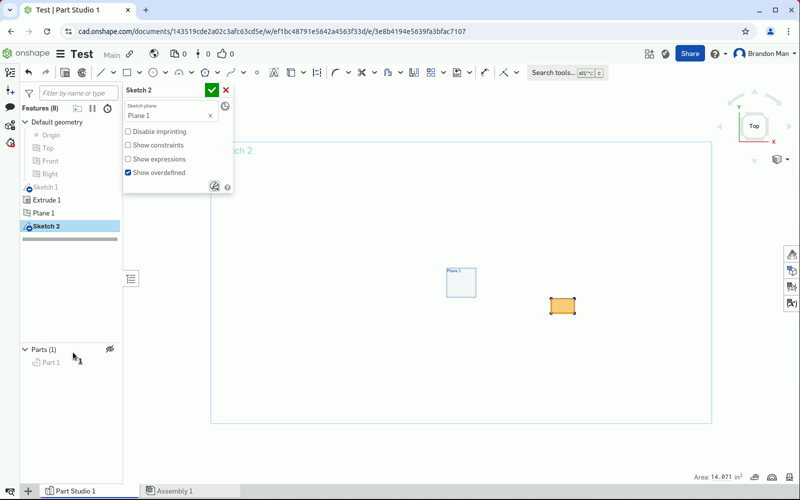
key(shift+e)
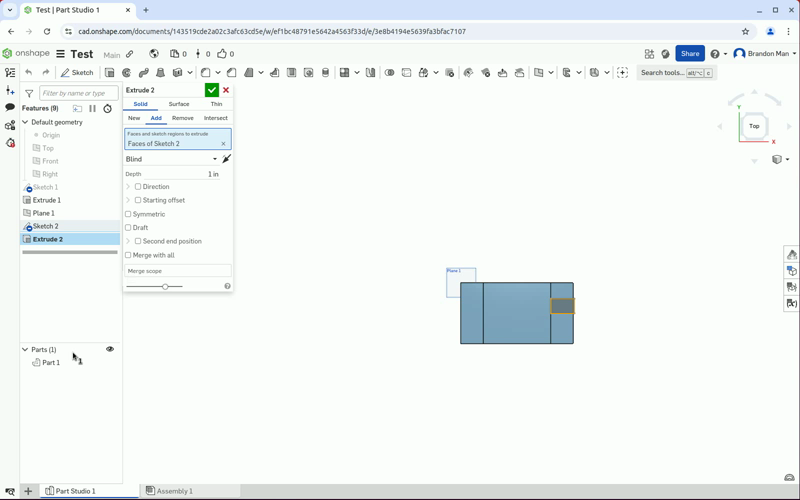
mouse_move(143, 106)
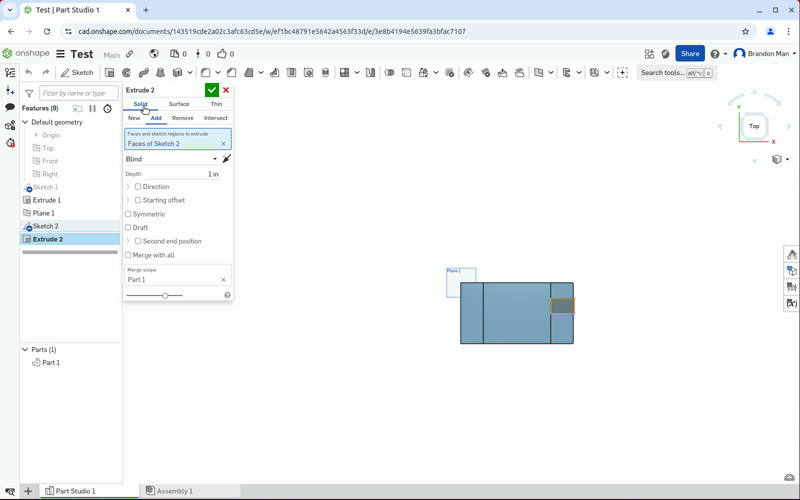
click(143, 106)
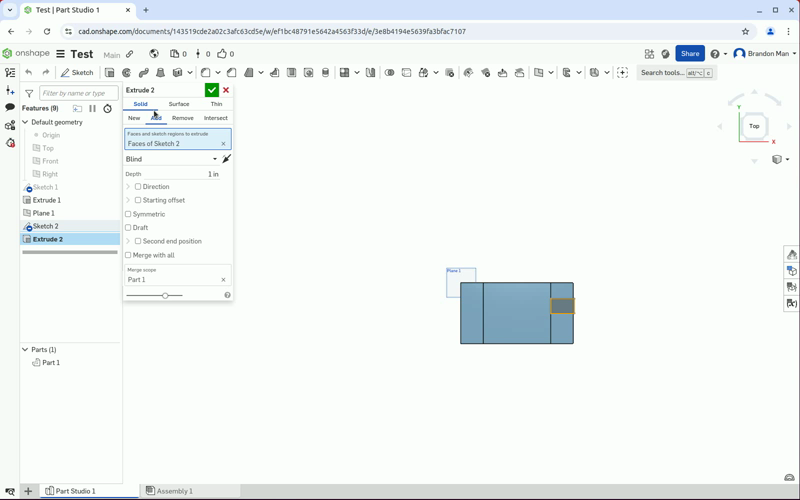
mouse_move(186, 120)
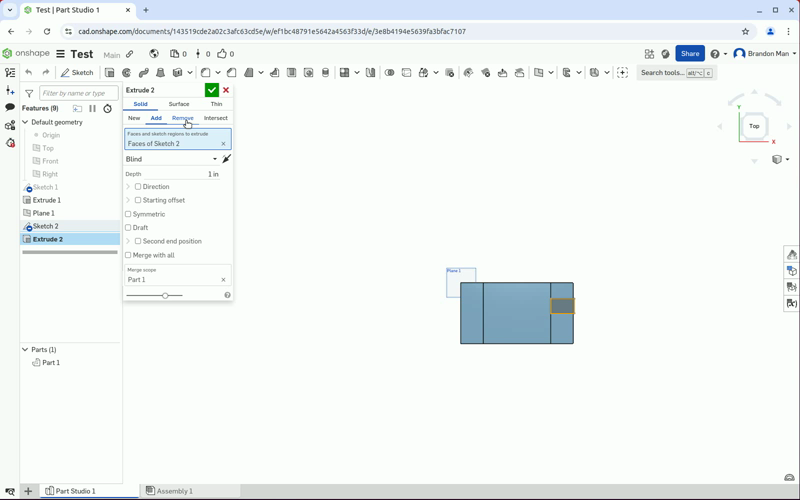
click(186, 120)
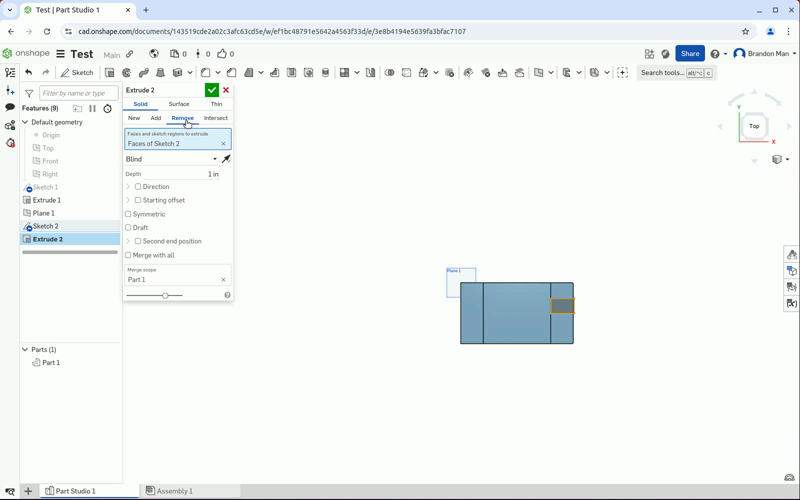
key(tab, 4)
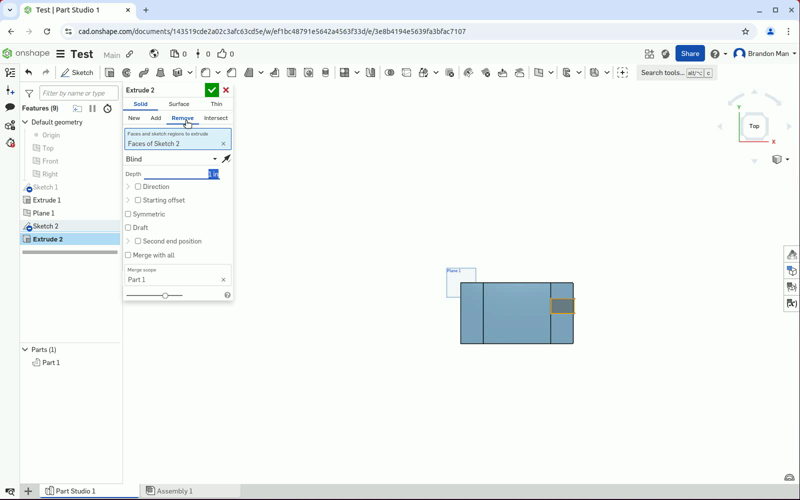
text(6.258)
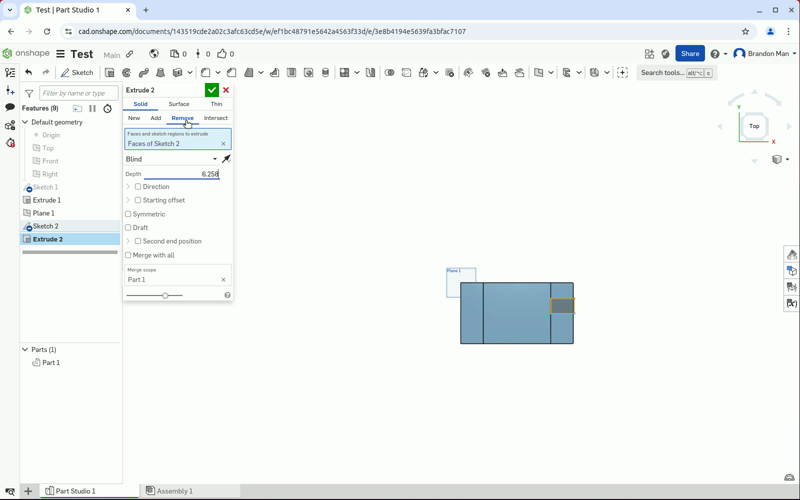
key(tab, 6)
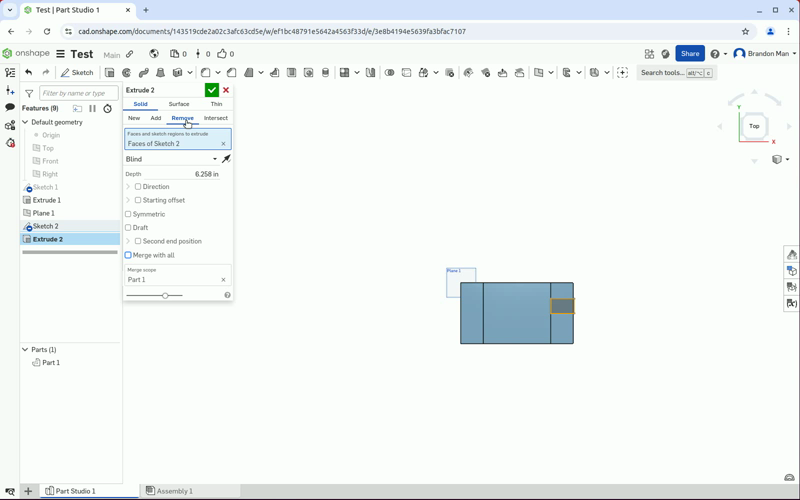
key(space)
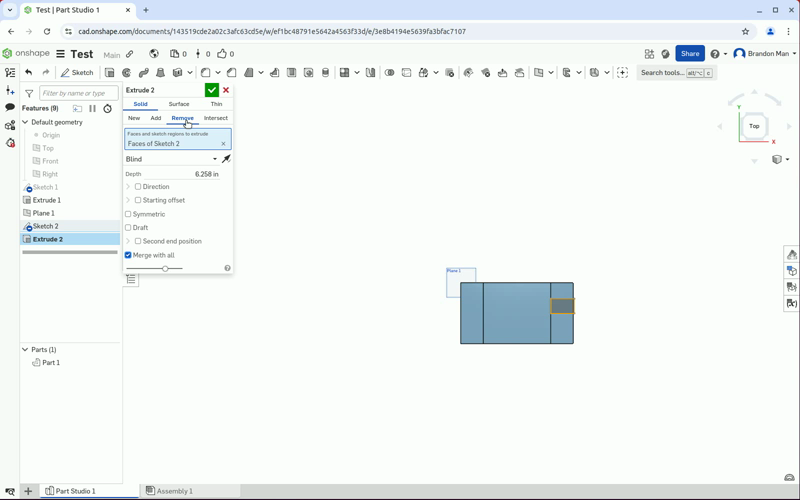
key(enter)
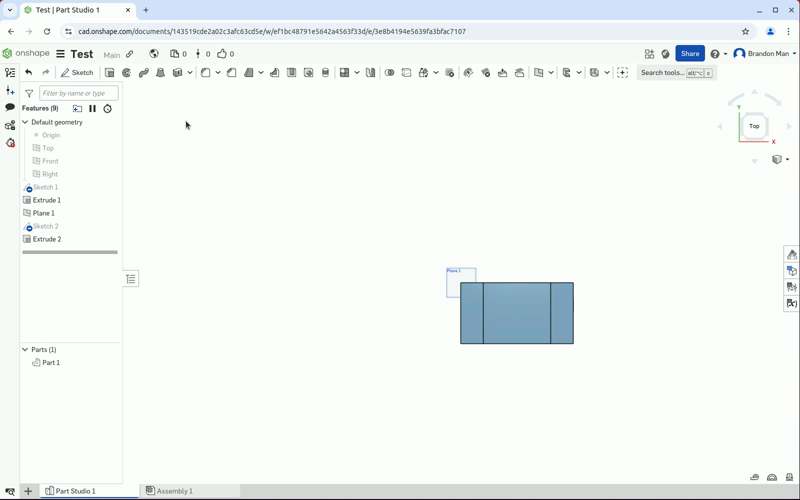
key(shift+h)
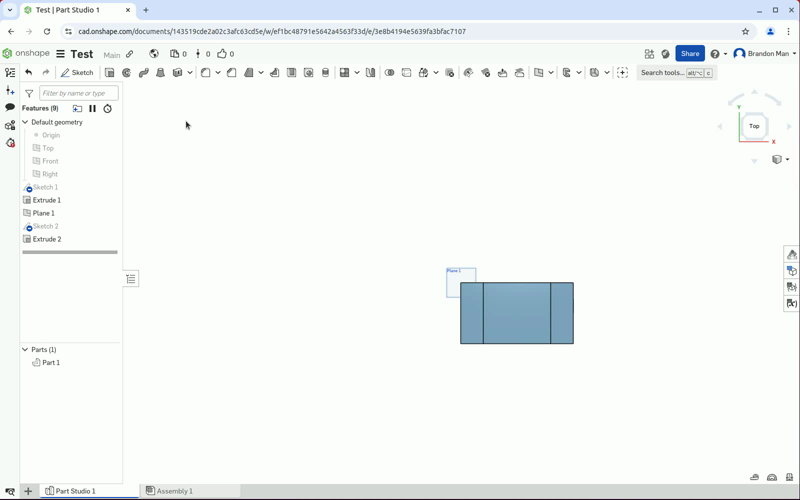
key(shift+h)
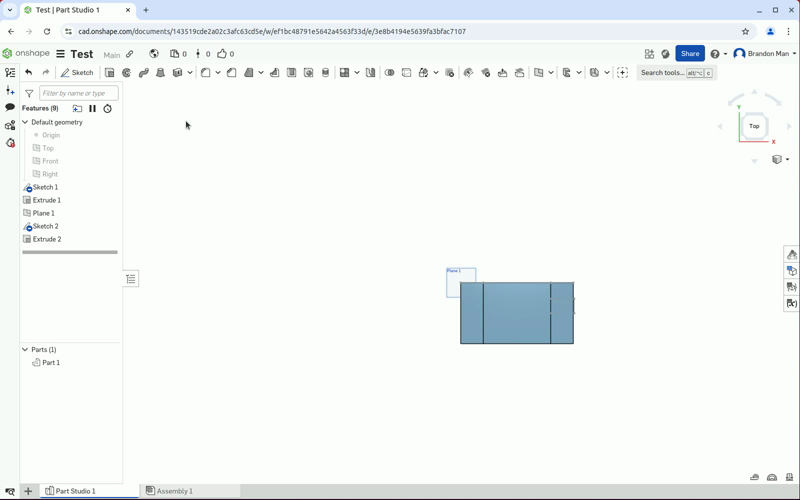
key(shift+7)
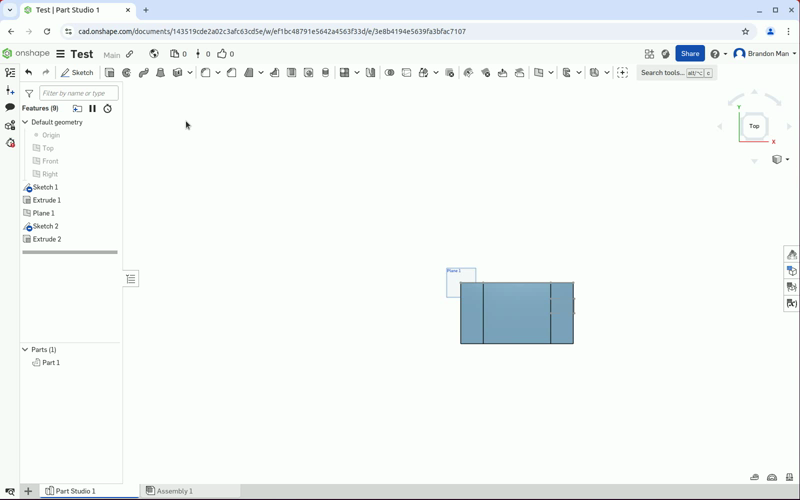
key(up, 3)
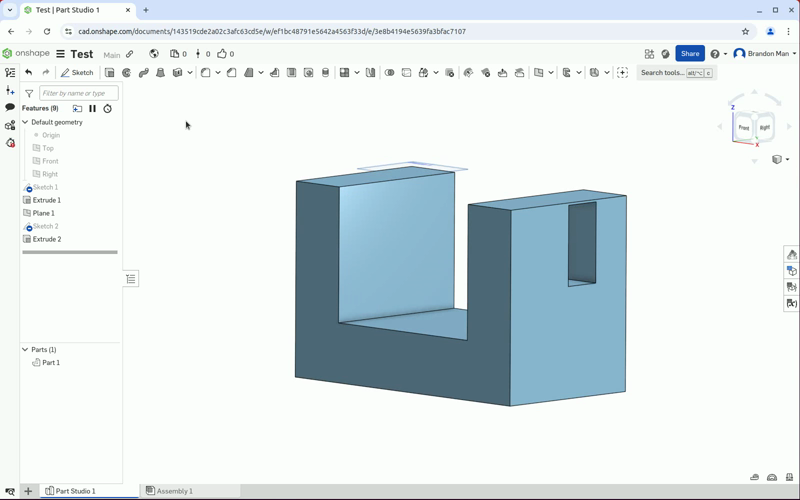
key(left, 3)
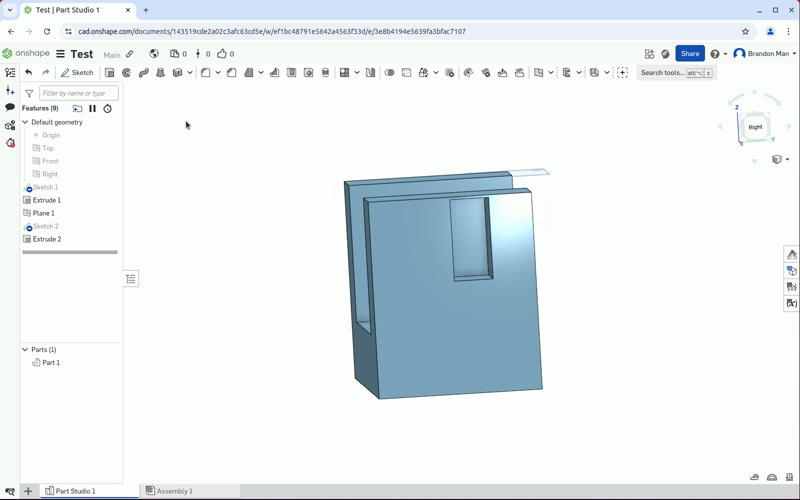
key(right, 3)
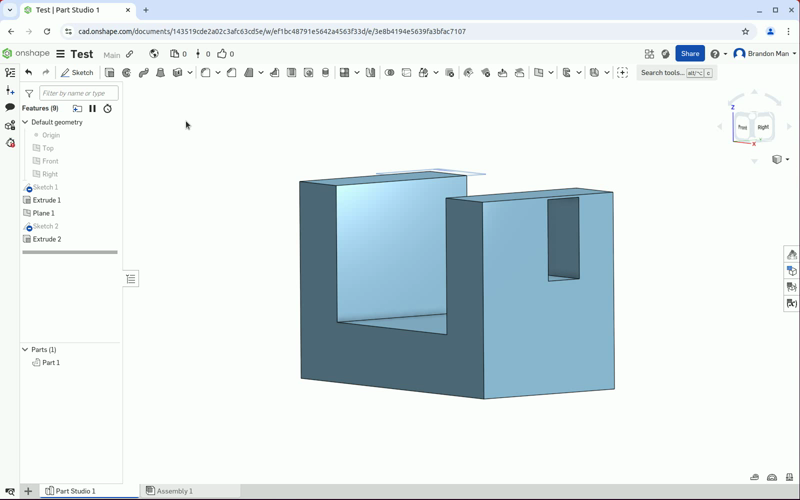
key(down, 3)
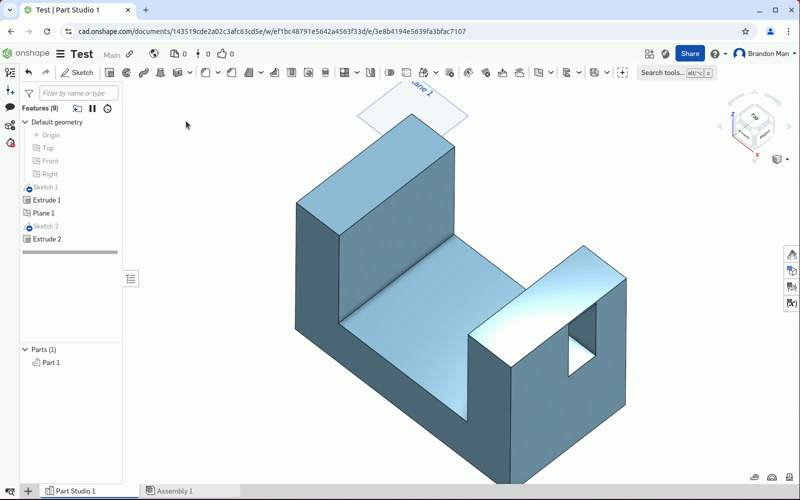
mouse_move(73, 189)
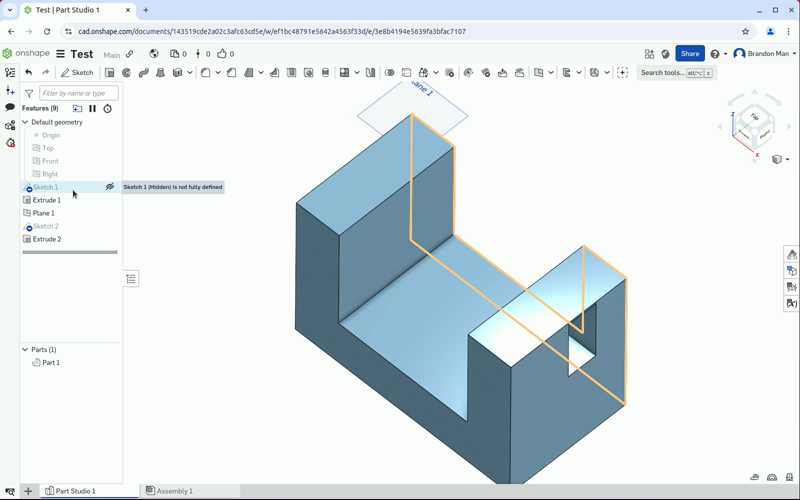
click(73, 189)